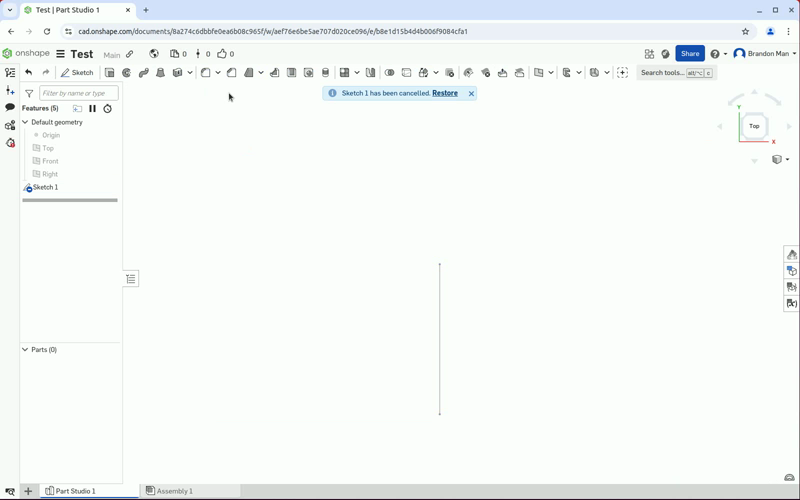
key(shift+h)
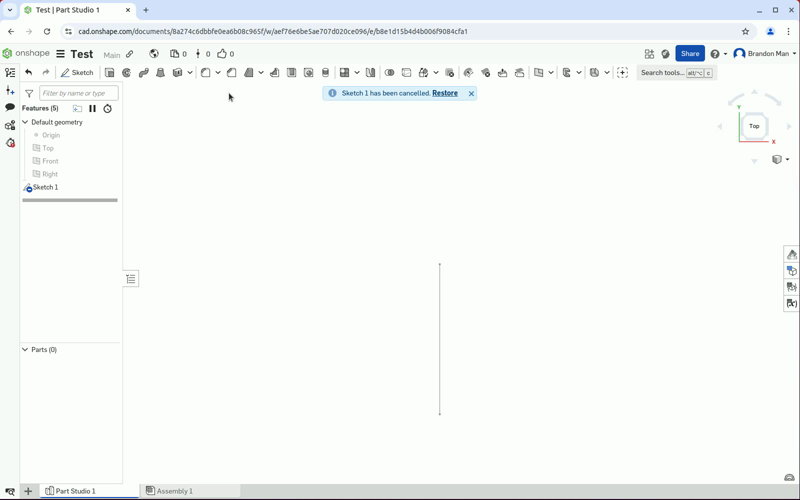
key(shift+s)
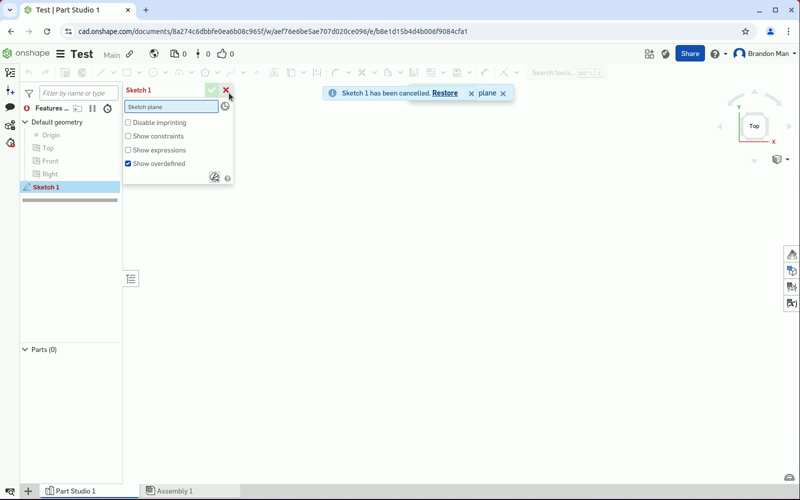
mouse_move(73, 150)
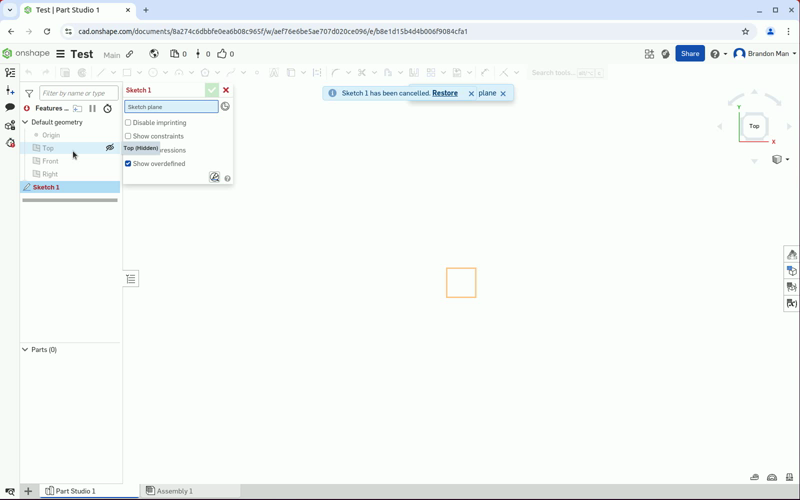
click(73, 150)
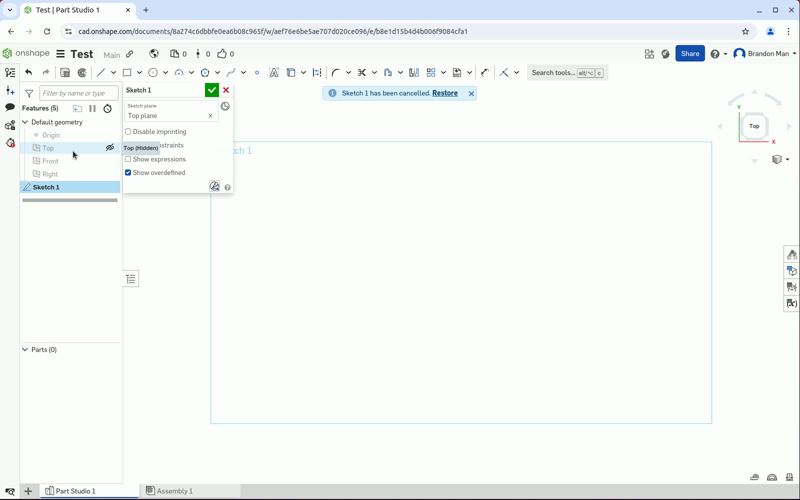
mouse_move(73, 352)
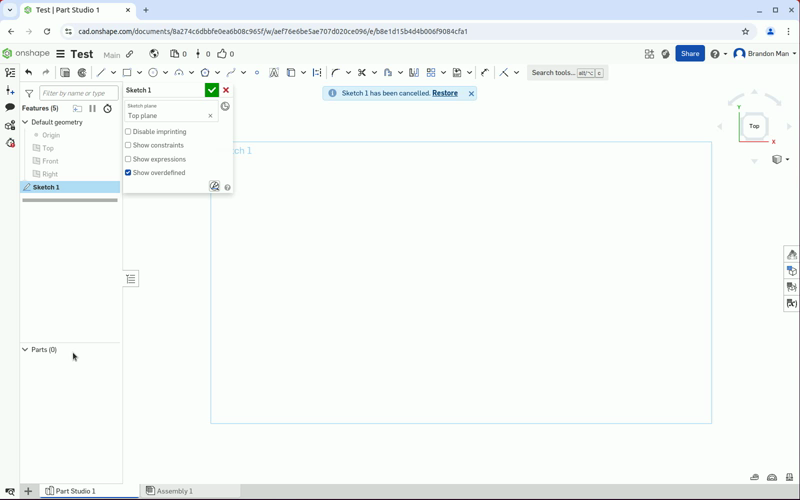
key(y)
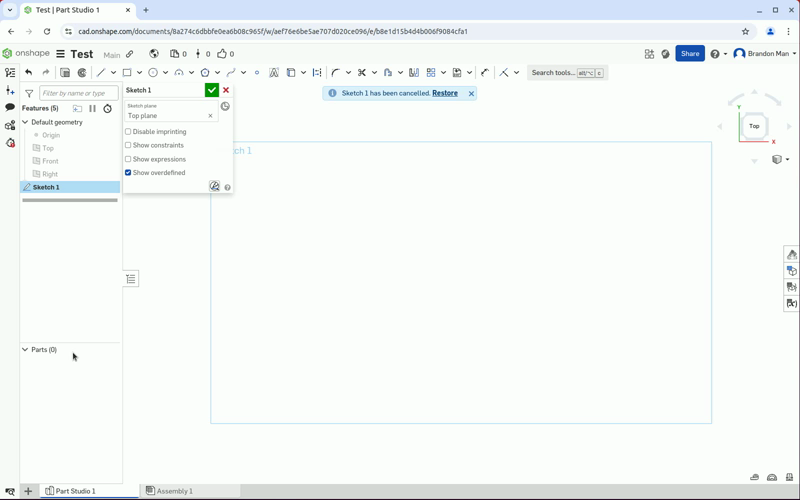
key(l)
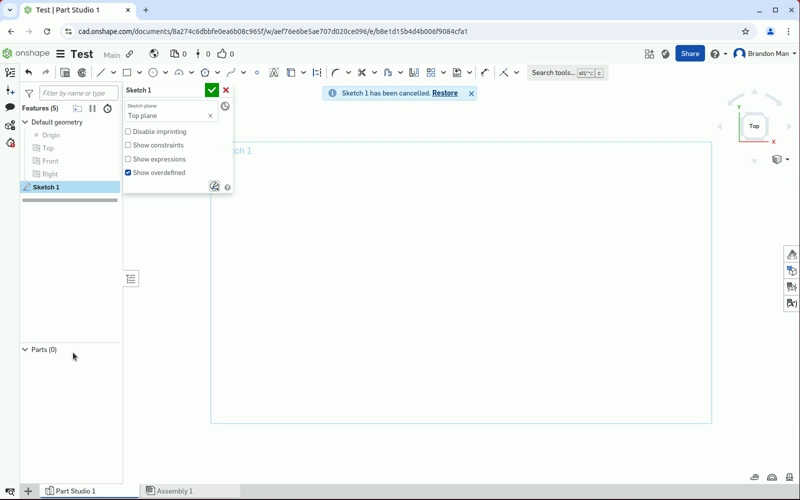
key_down(shift)
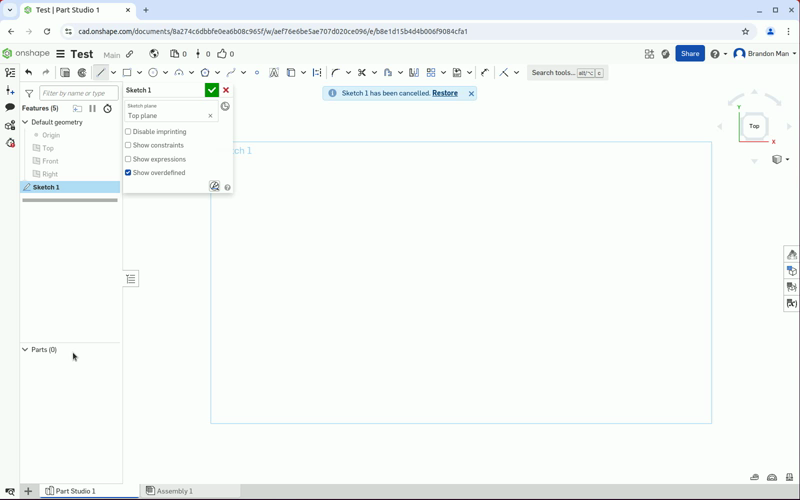
mouse_move(361, 361)
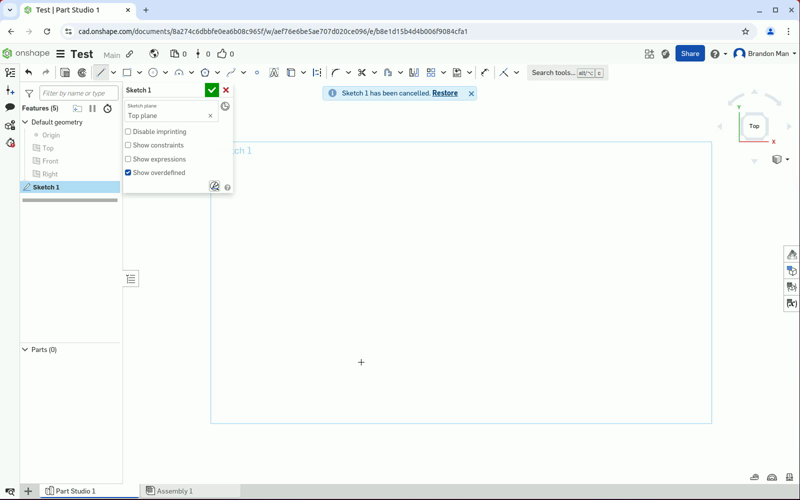
click(361, 361)
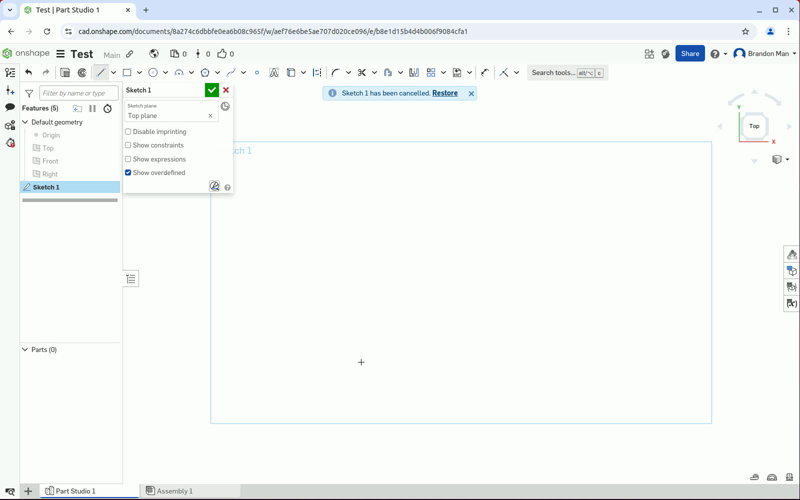
key_up(shift)
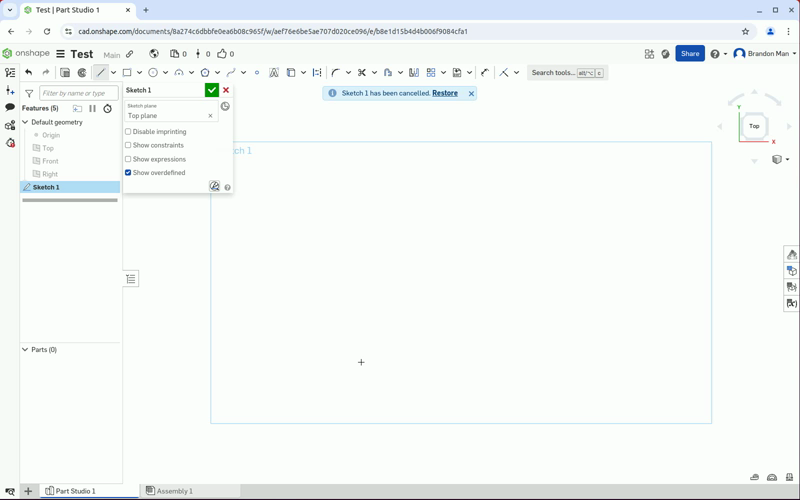
key_down(shift)
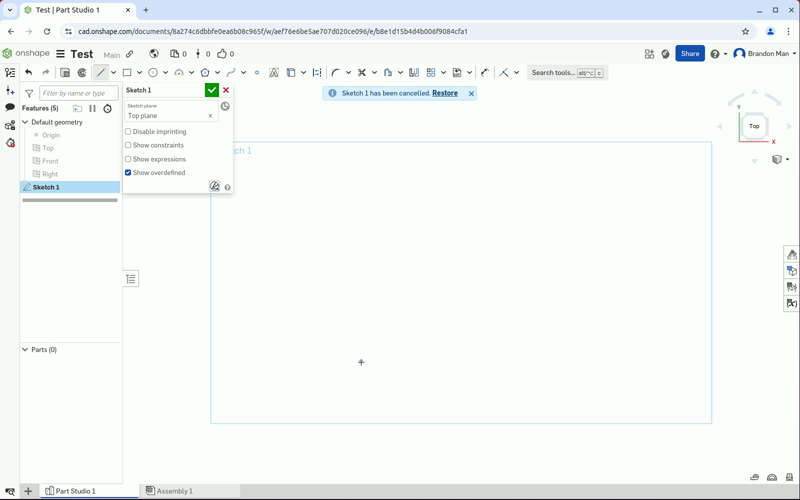
mouse_move(572, 361)
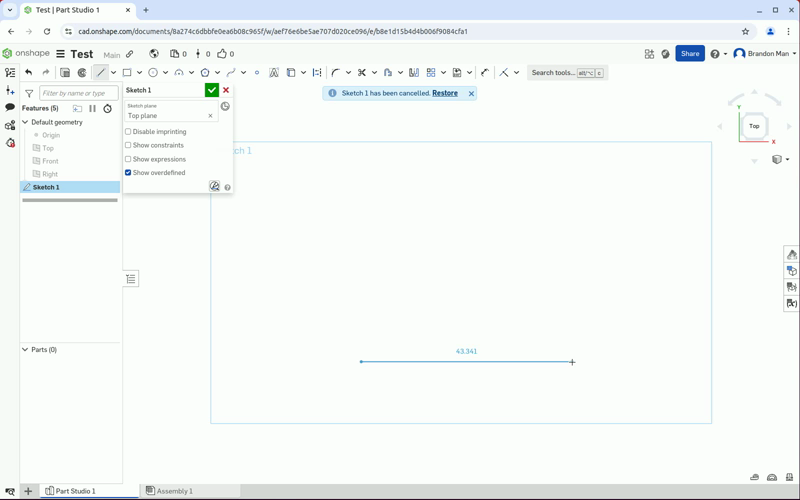
click(572, 361)
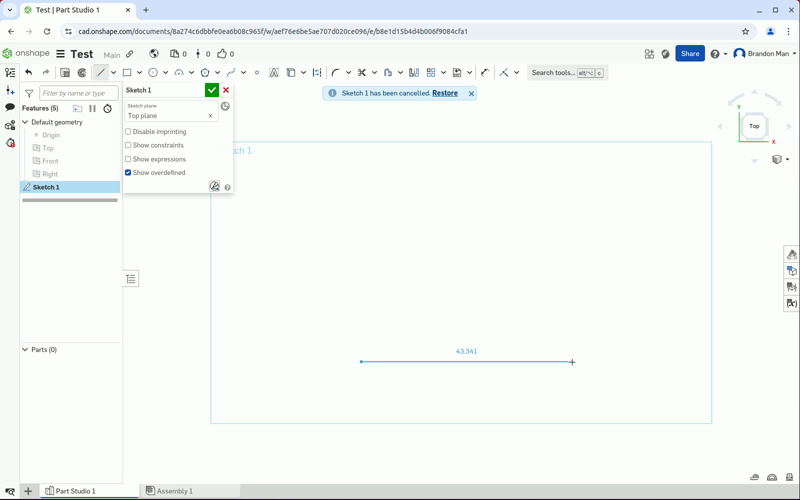
key_up(shift)
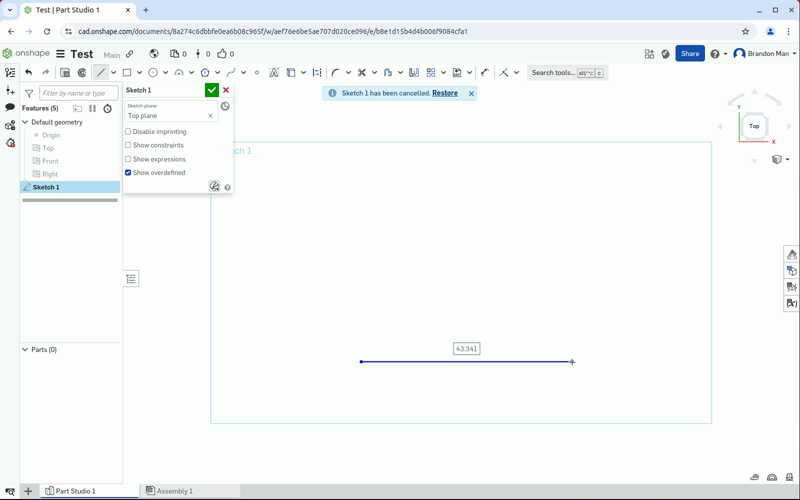
key_down(shift)
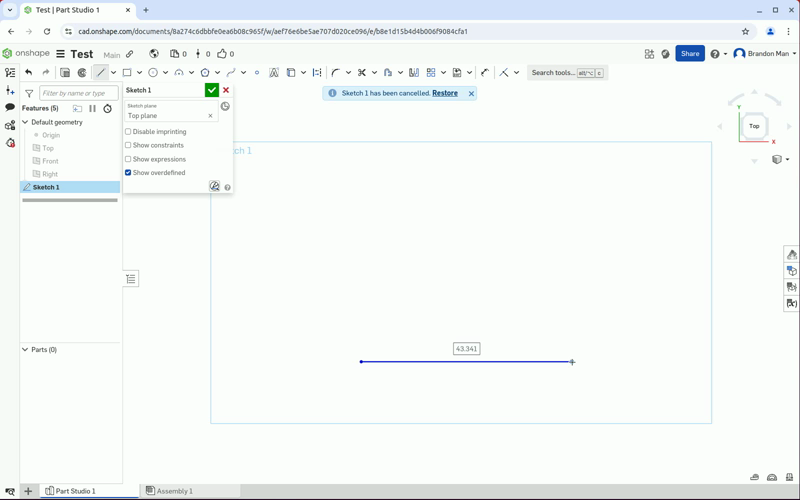
mouse_move(572, 219)
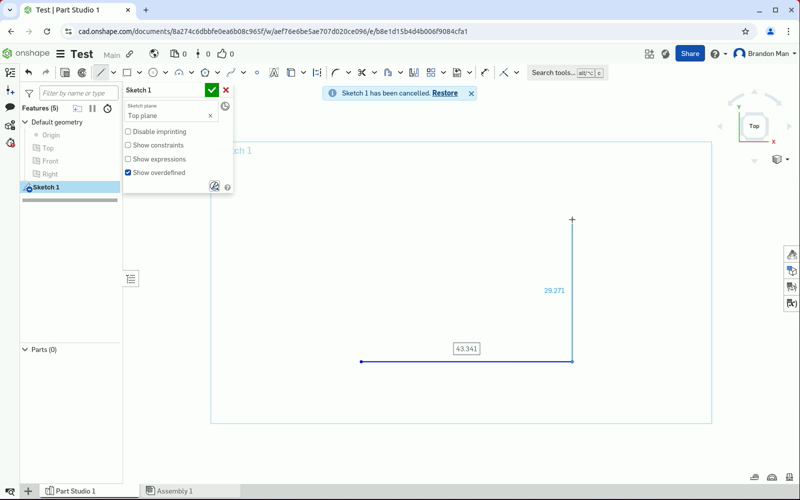
click(572, 219)
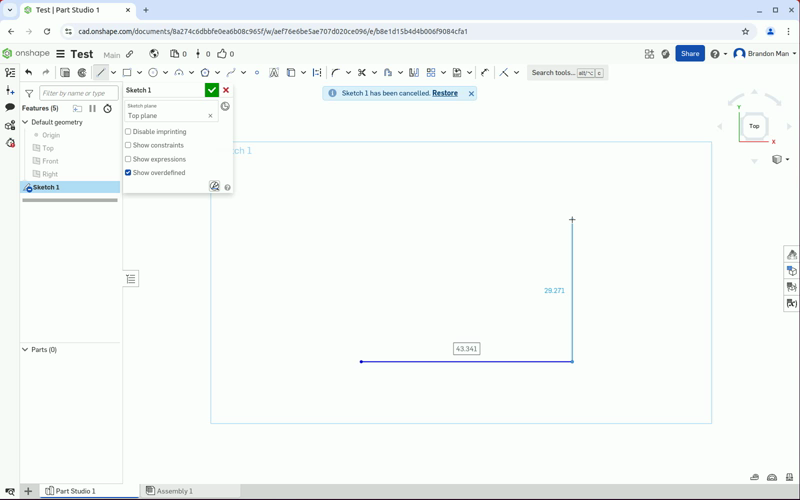
key_up(shift)
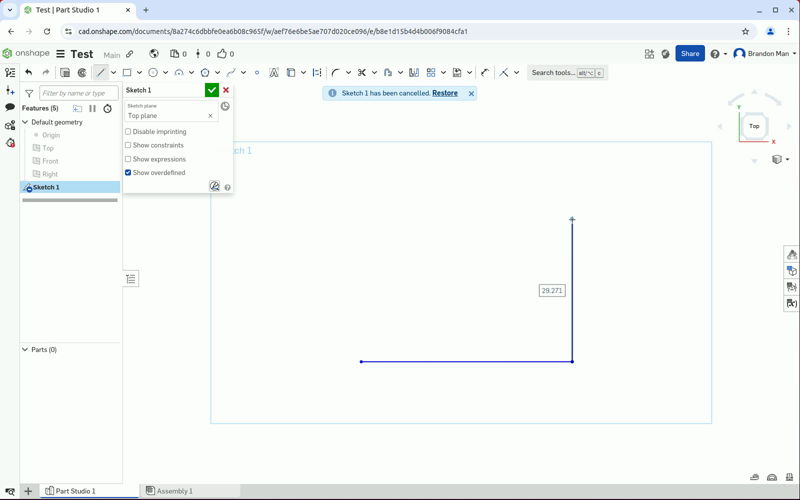
key_down(shift)
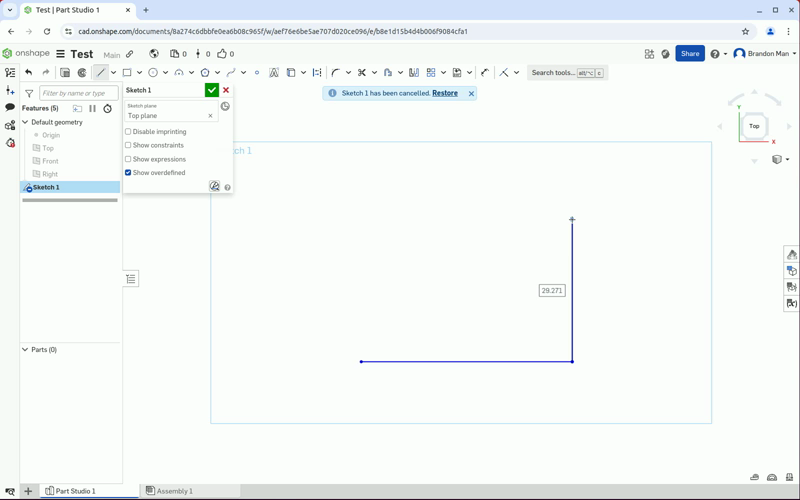
mouse_move(361, 219)
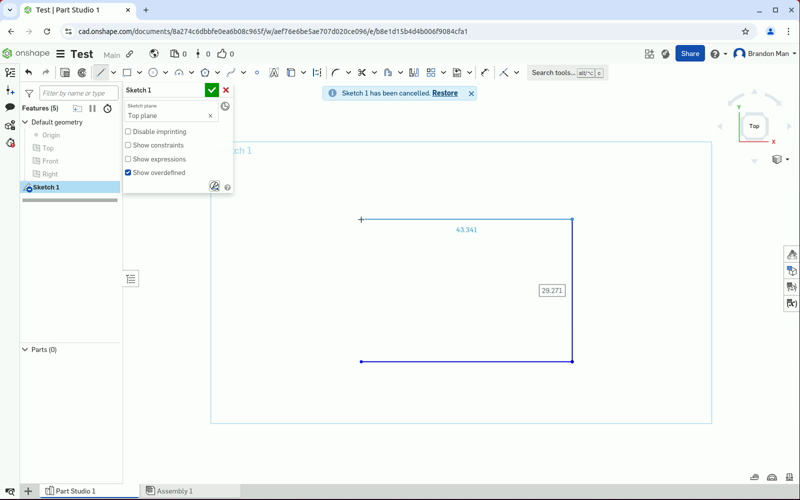
click(361, 219)
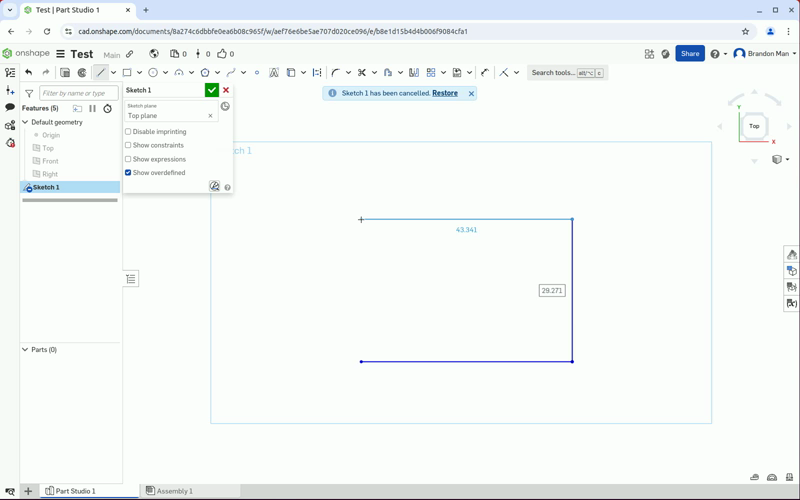
key_up(shift)
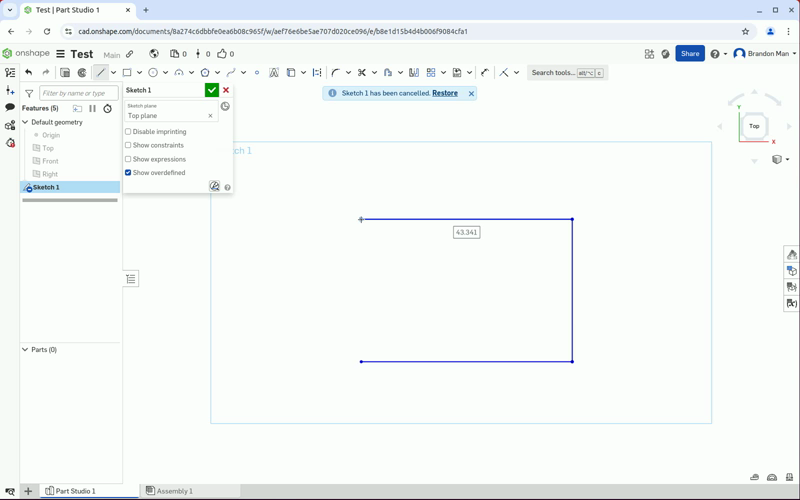
key_down(shift)
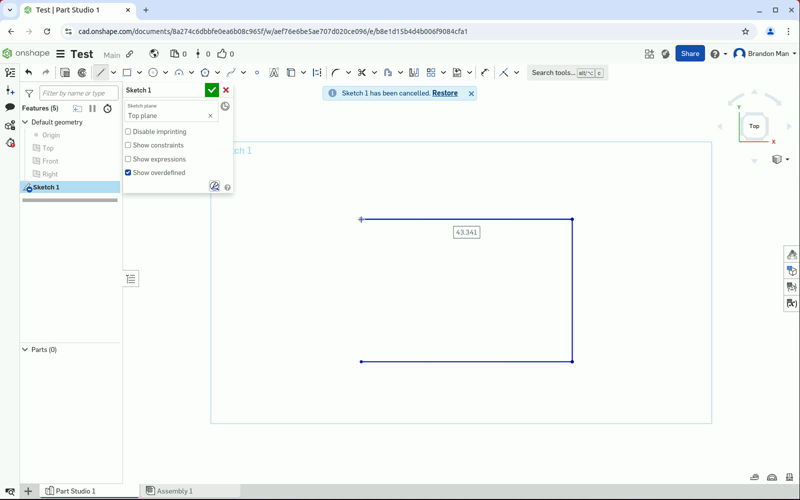
mouse_move(361, 361)
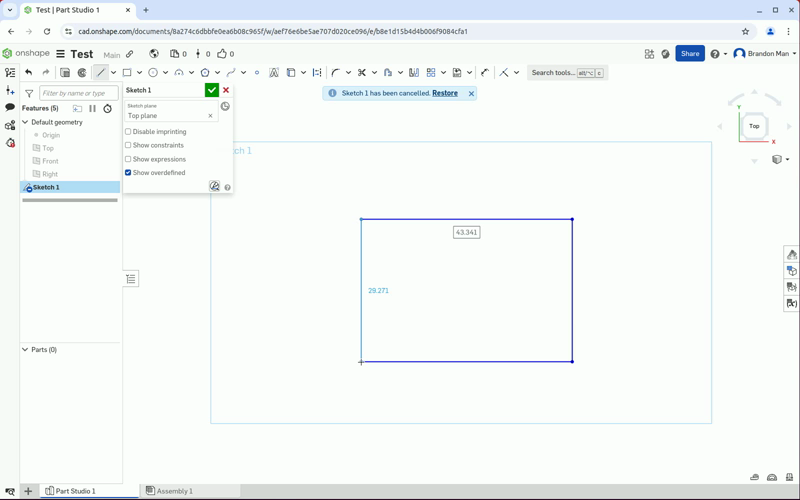
key_up(shift)
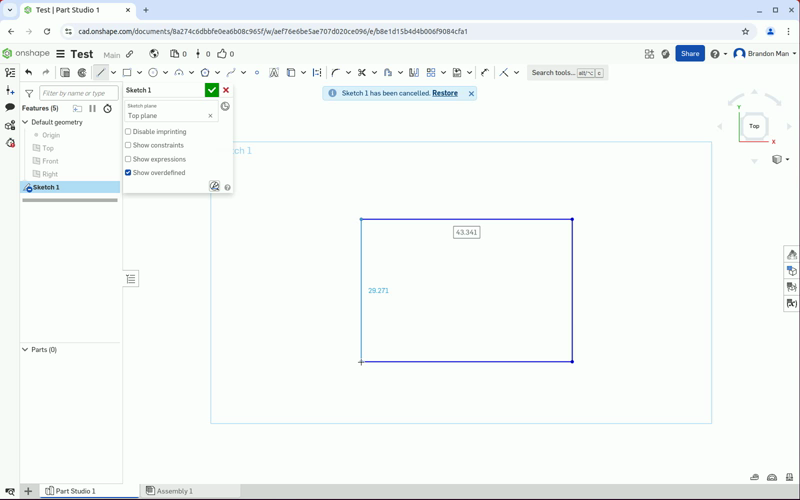
click(361, 361)
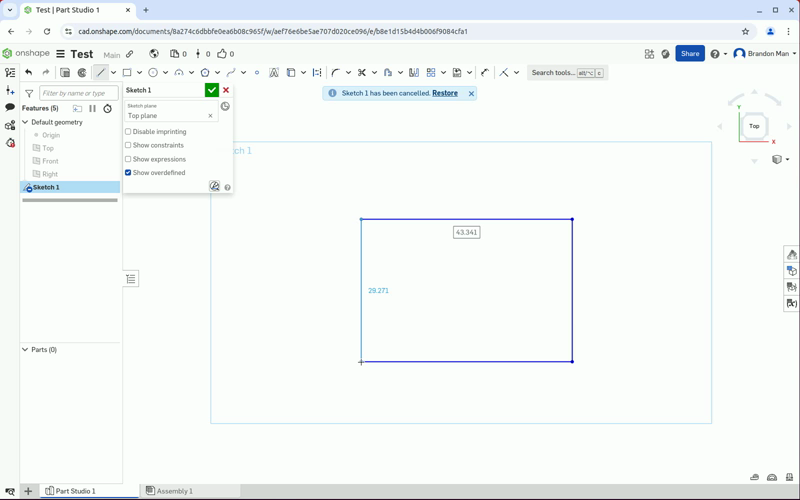
key(esc)
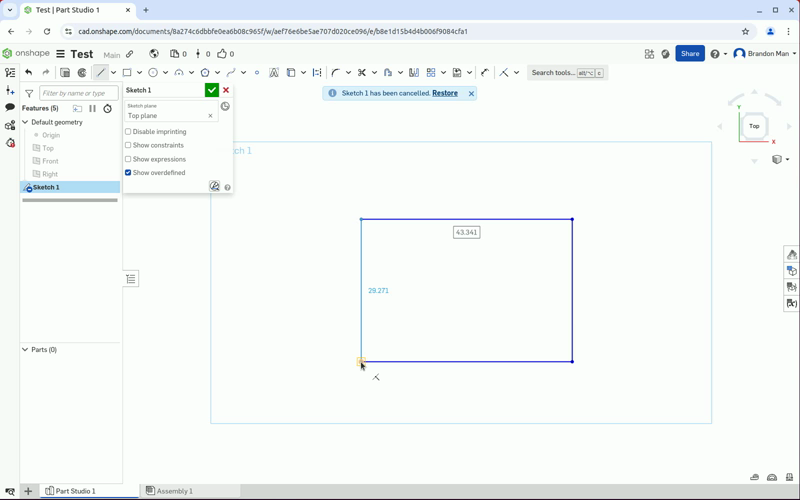
mouse_move(467, 307)
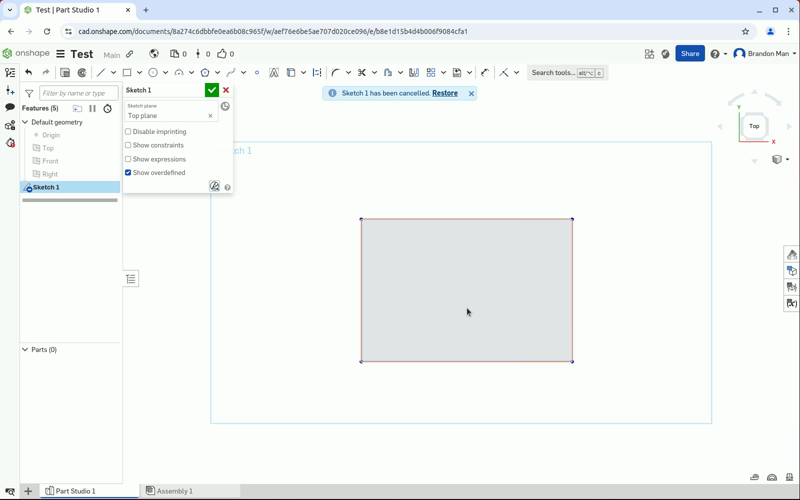
click(467, 307)
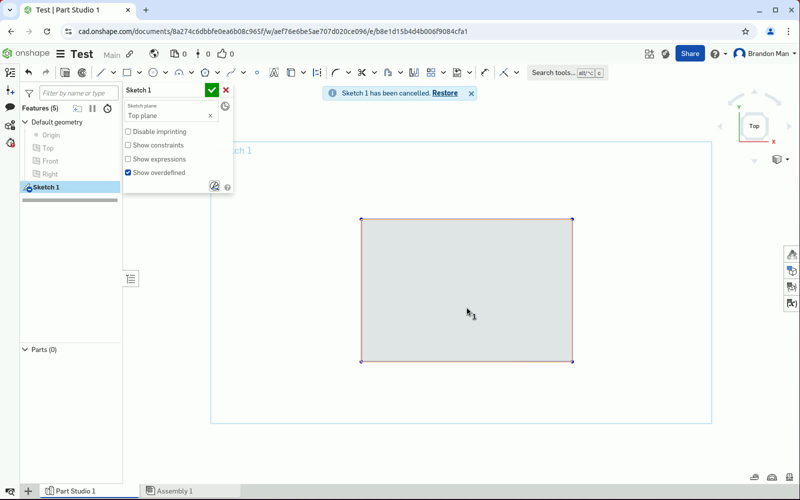
mouse_move(73, 352)
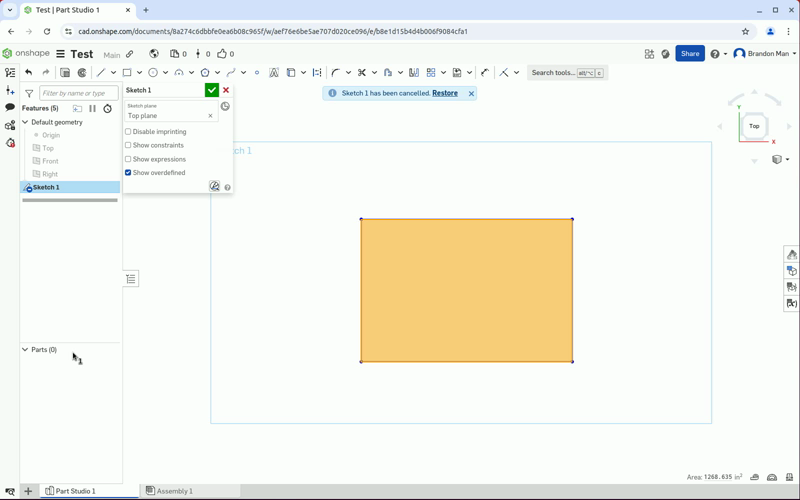
key(shift+y)
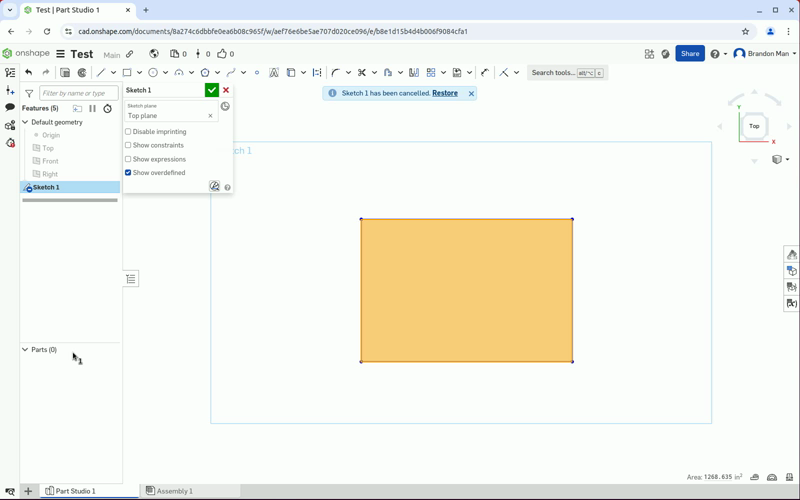
key(shift+e)
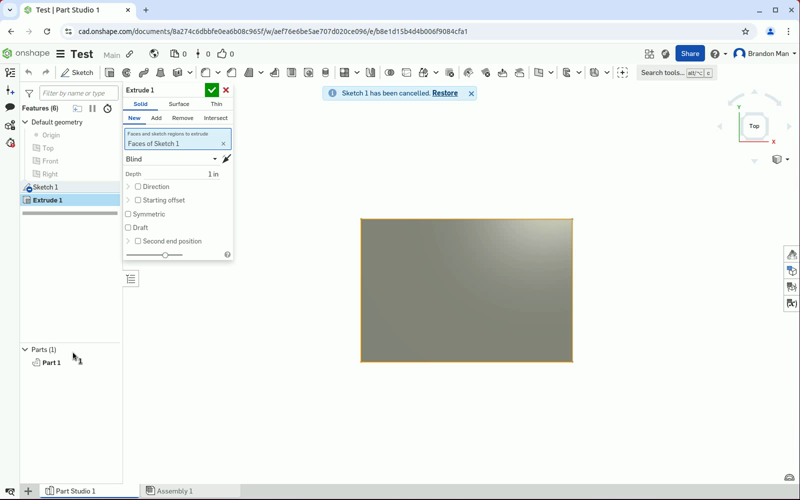
mouse_move(143, 106)
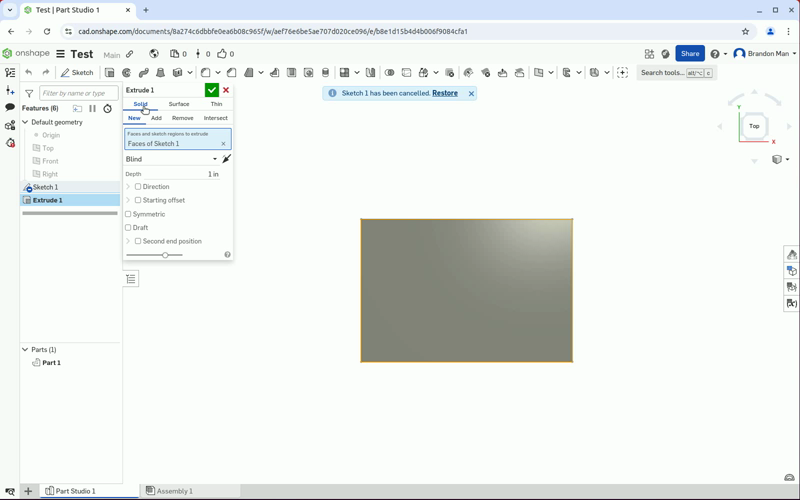
click(143, 106)
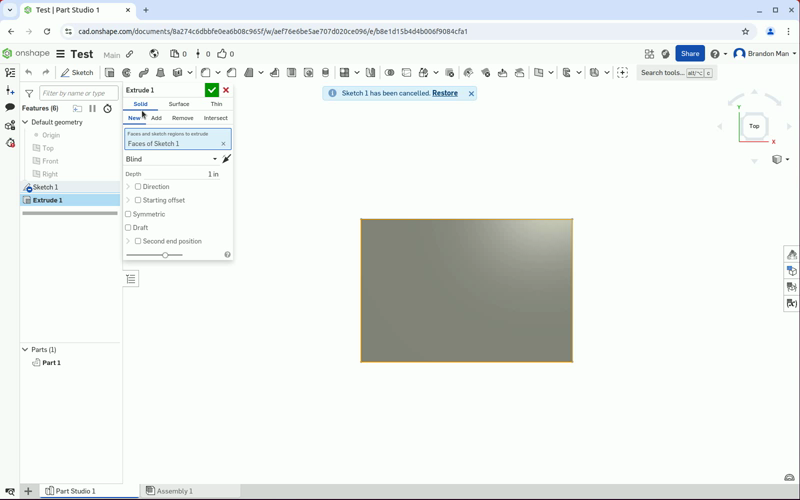
mouse_move(137, 120)
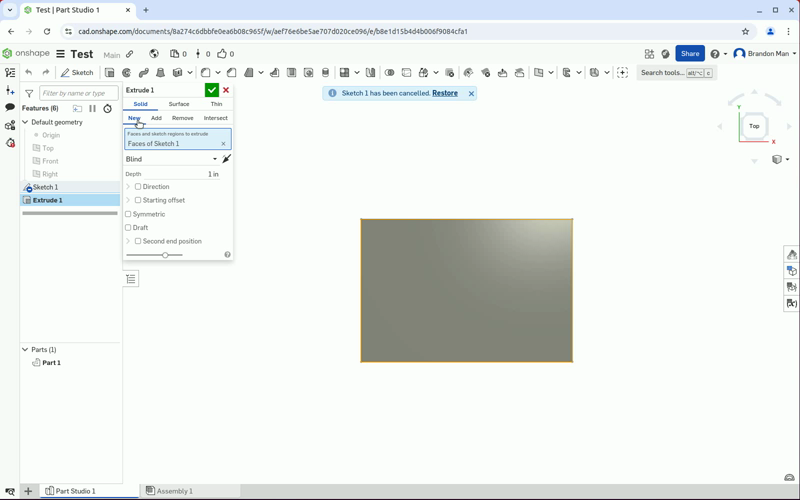
click(137, 120)
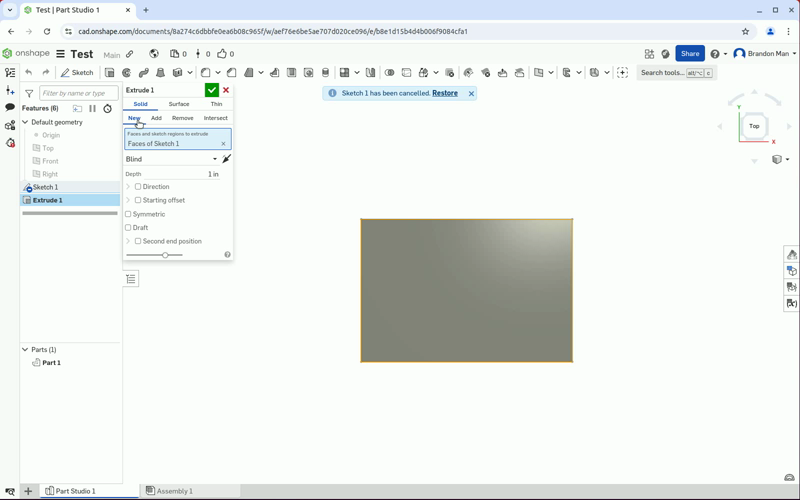
key(tab, 4)
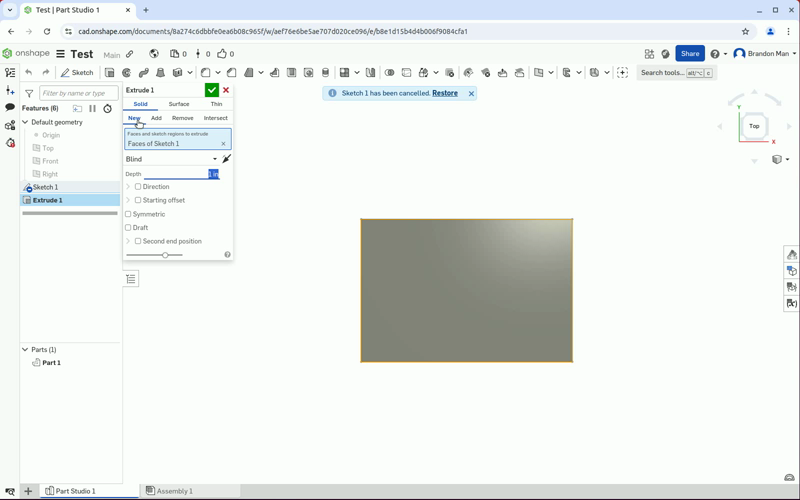
text(8.906)
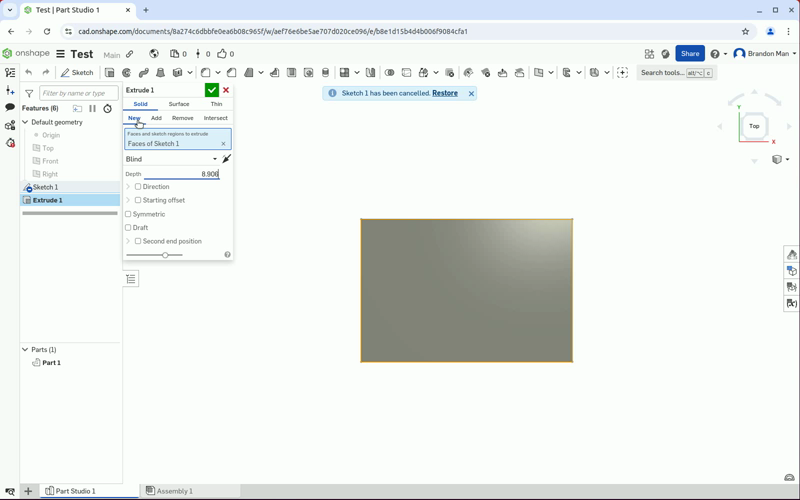
key(enter)
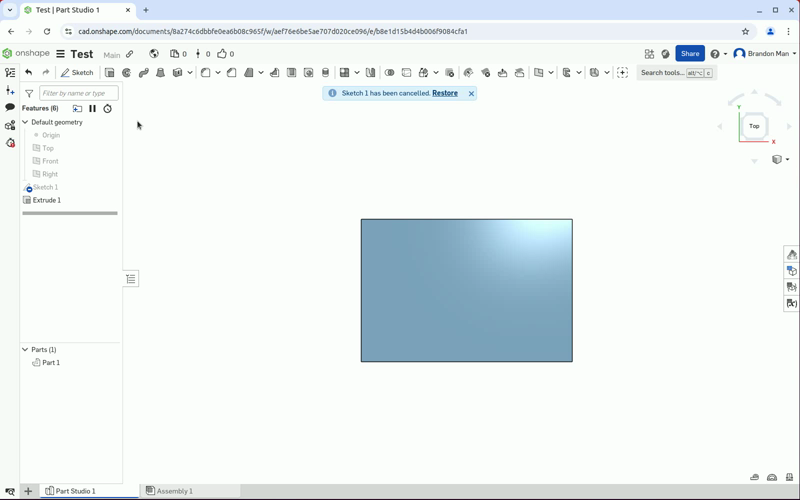
key(shift+h)
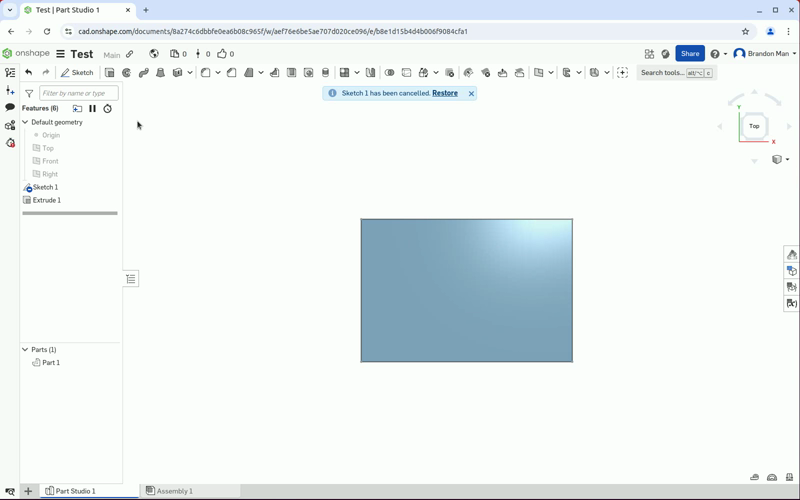
key(shift+h)
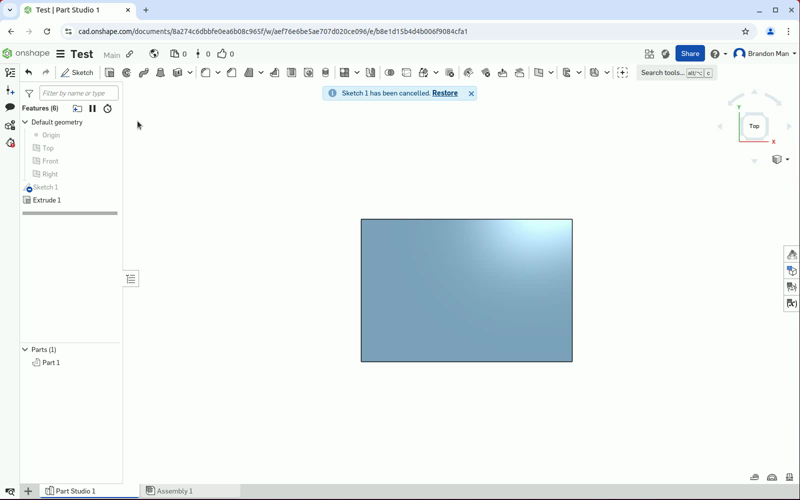
mouse_move(73, 189)
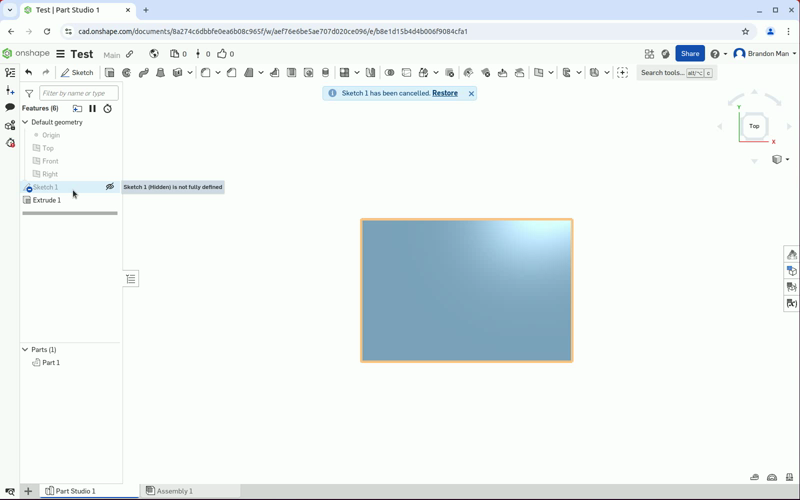
click(73, 189)
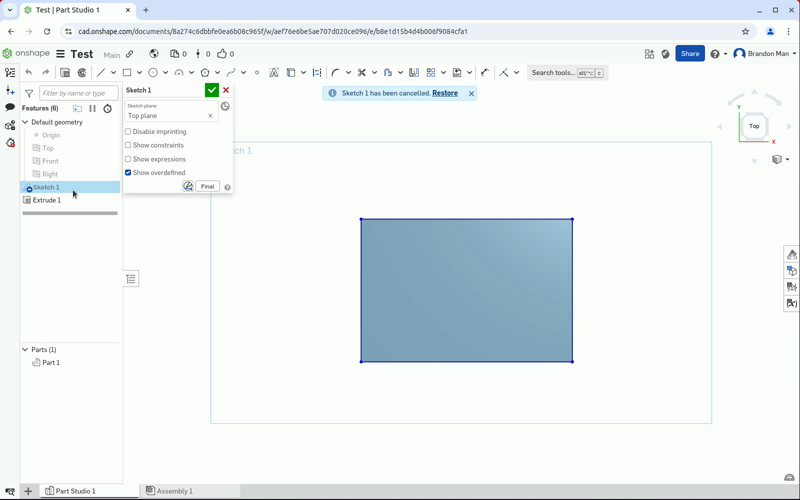
mouse_move(229, 92)
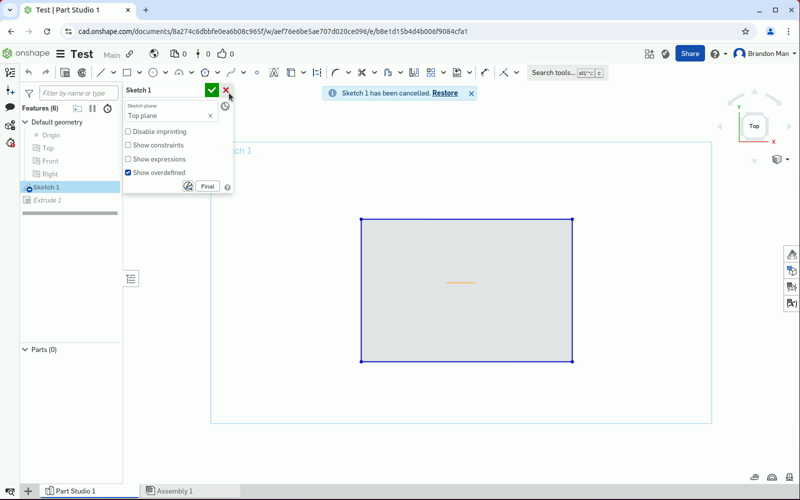
click(229, 92)
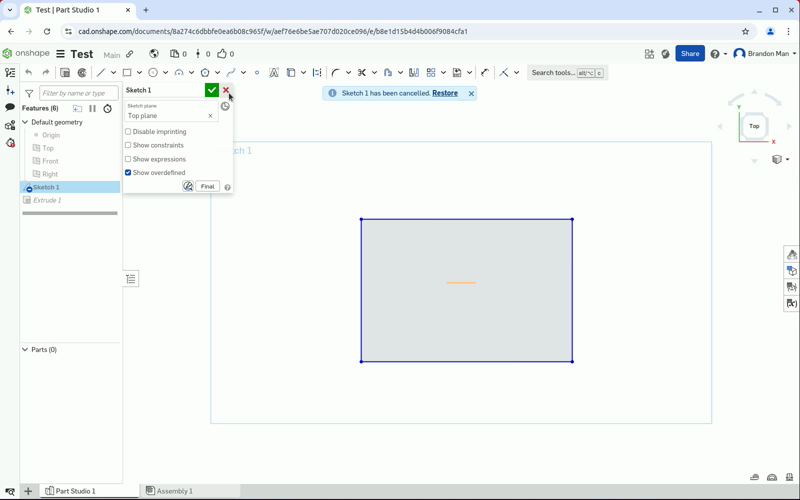
key(shift+s)
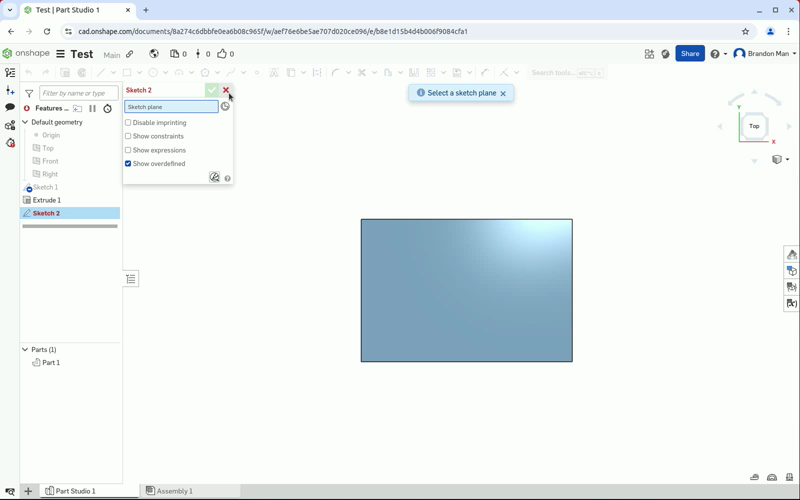
mouse_move(73, 150)
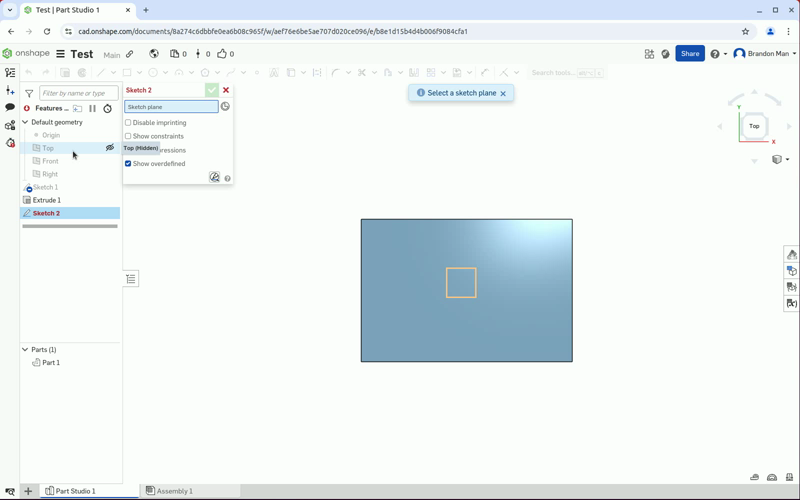
click(73, 150)
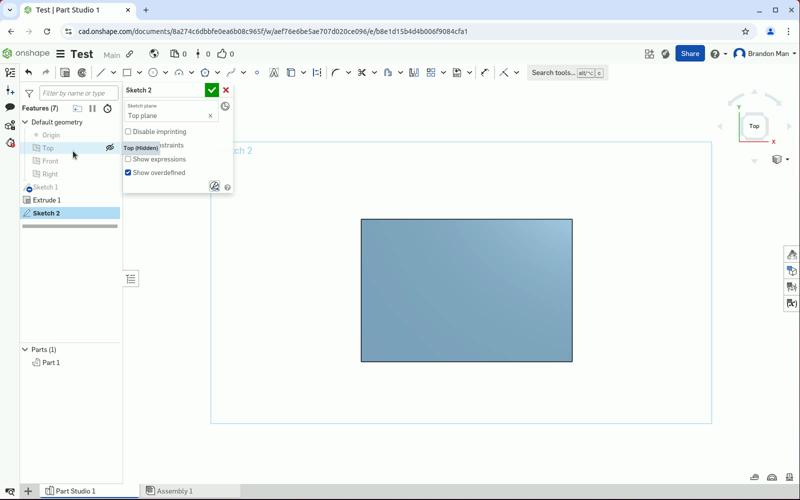
mouse_move(73, 352)
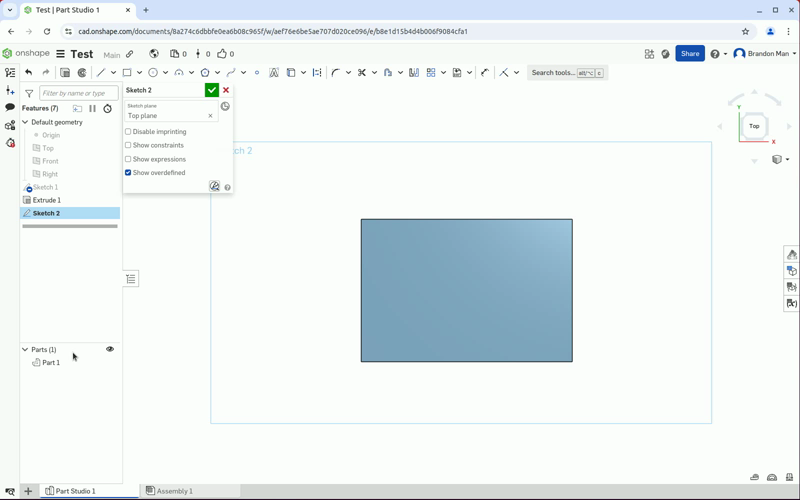
key(y)
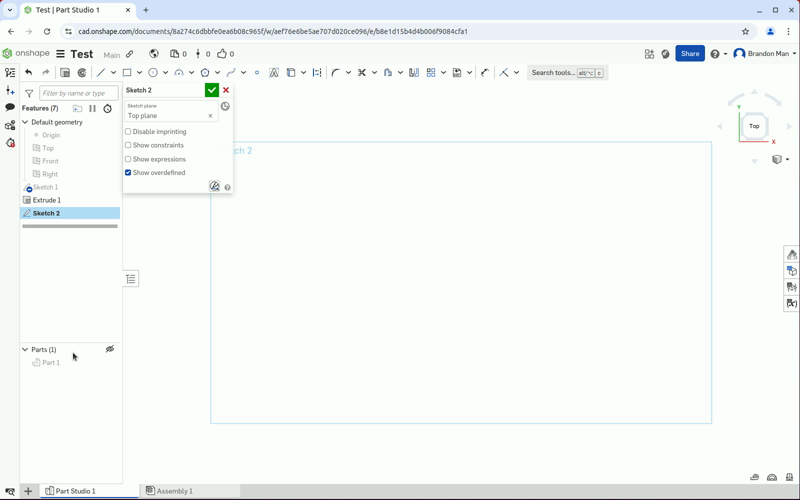
key(l)
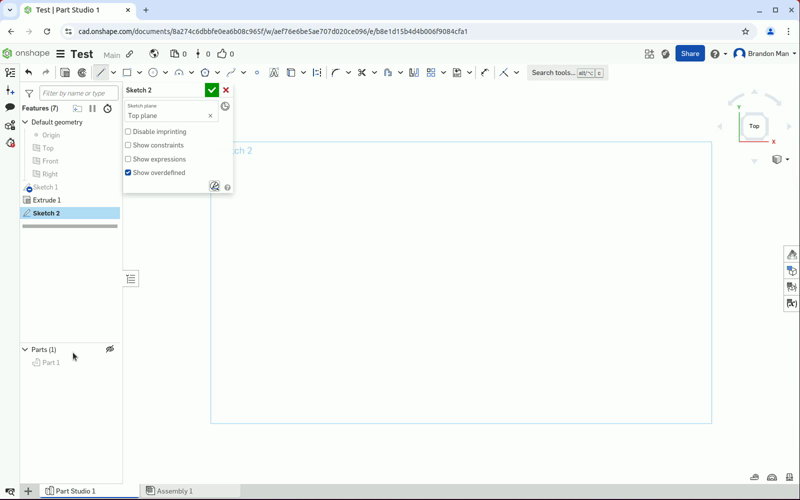
key_down(shift)
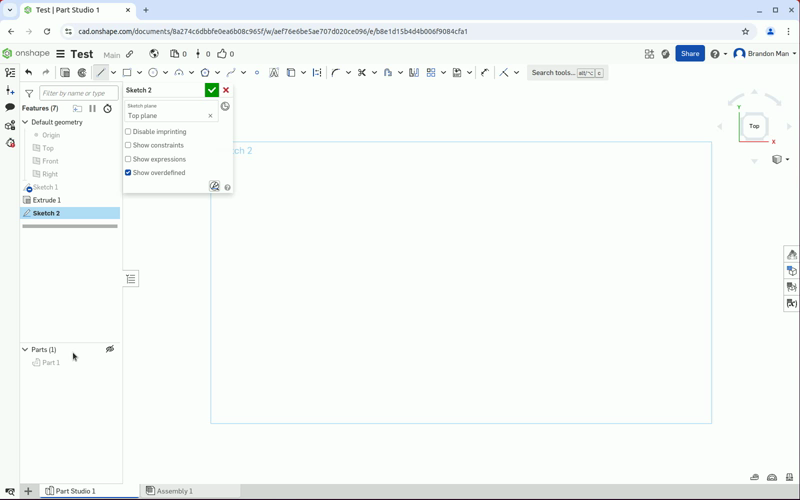
mouse_move(361, 217)
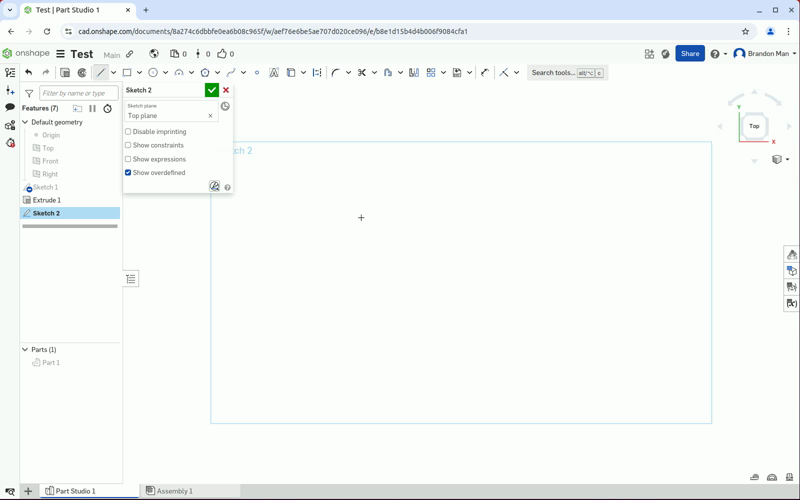
click(361, 217)
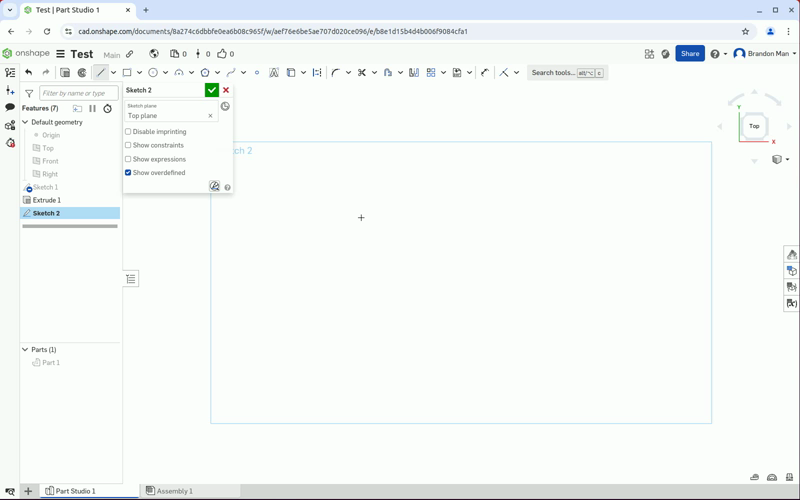
key_up(shift)
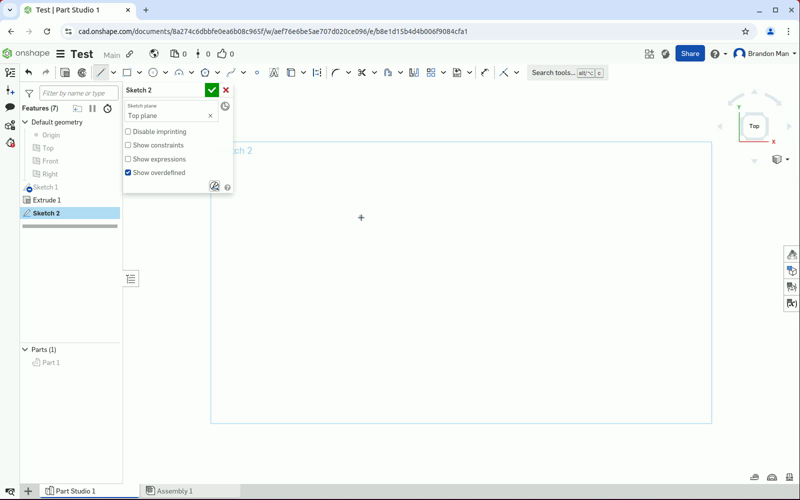
key_down(shift)
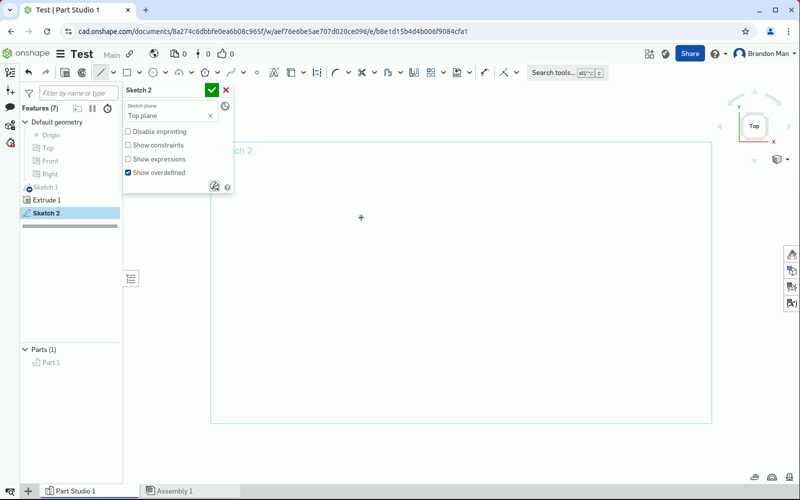
mouse_move(572, 217)
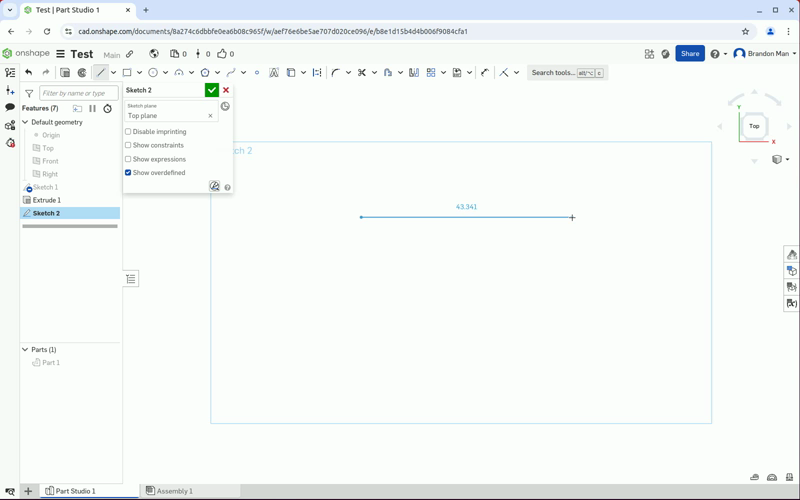
click(572, 217)
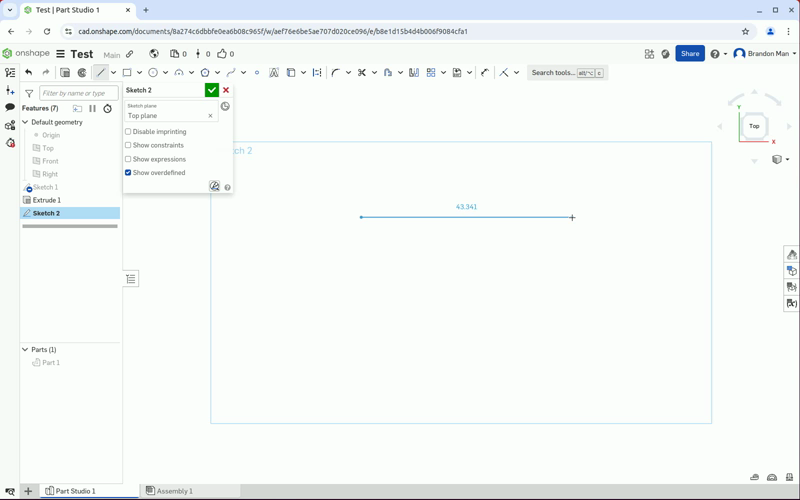
key_up(shift)
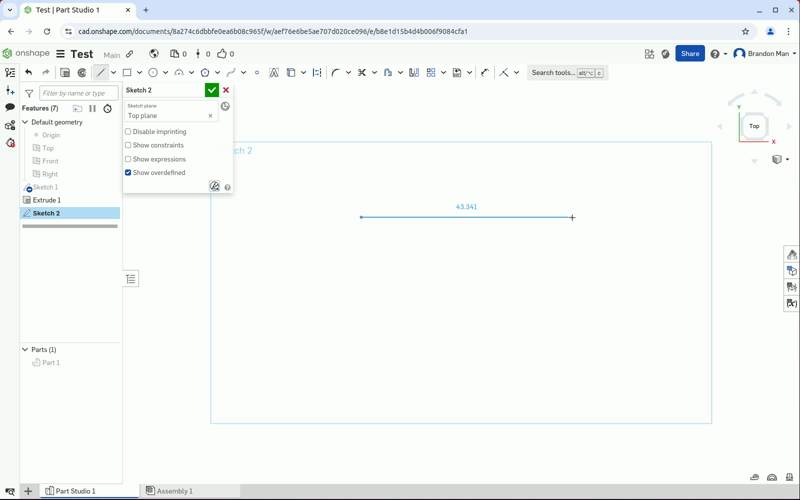
key_down(shift)
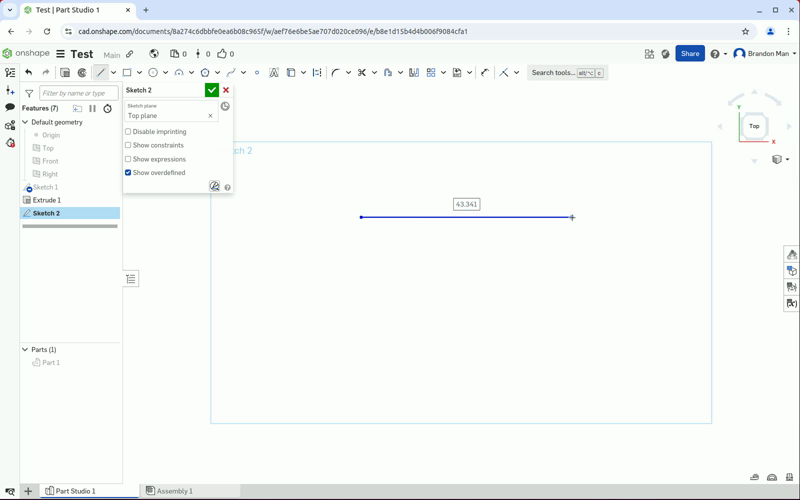
mouse_move(514, 172)
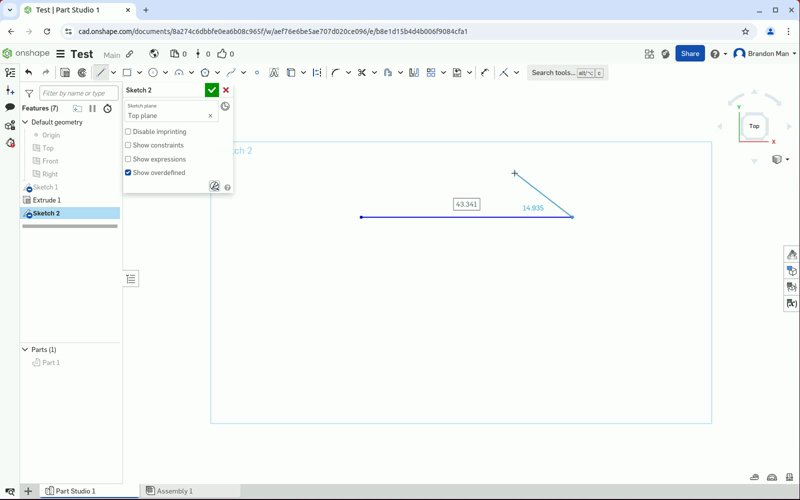
click(514, 172)
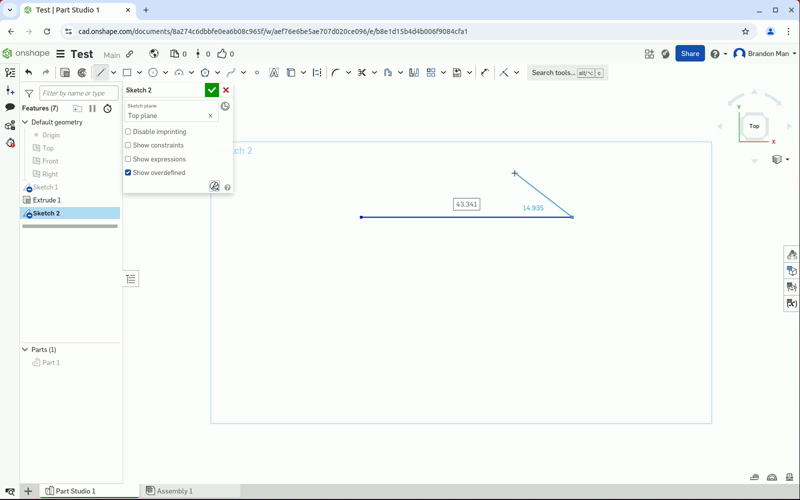
key_up(shift)
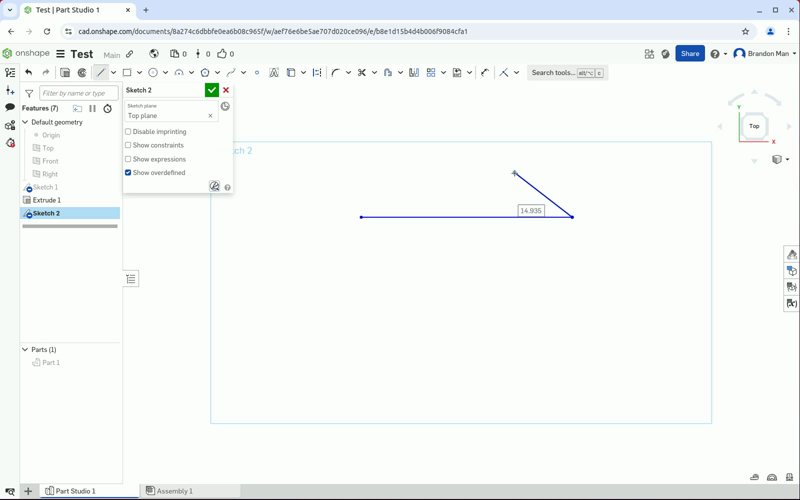
key_down(shift)
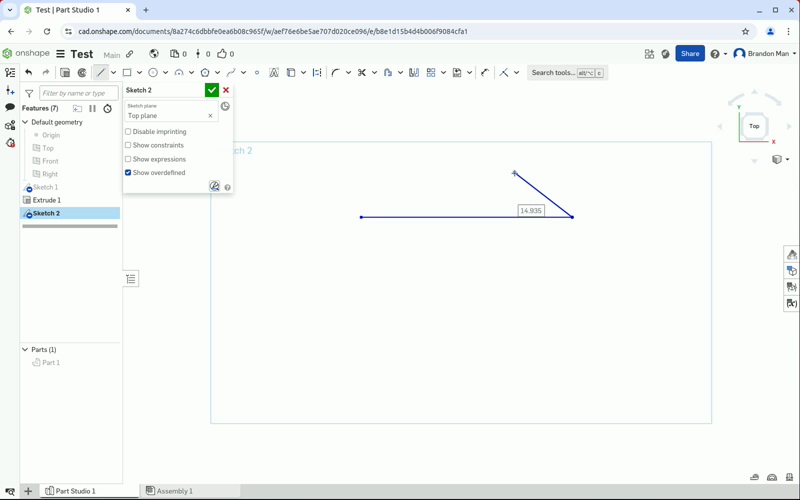
mouse_move(405, 172)
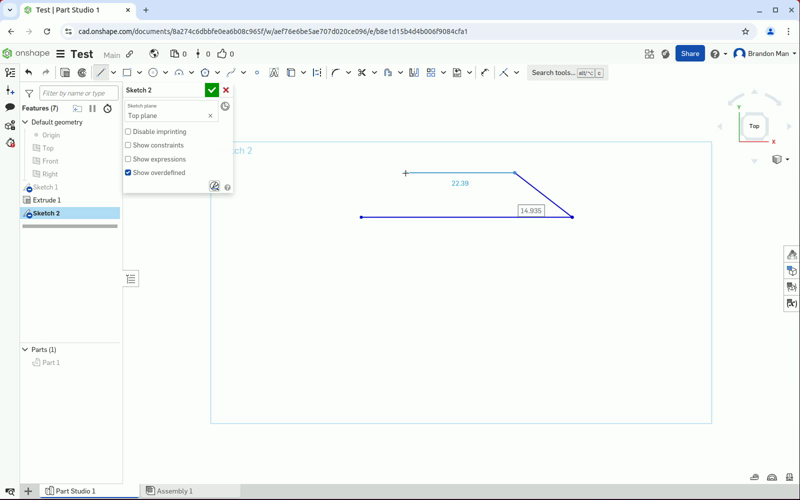
click(405, 172)
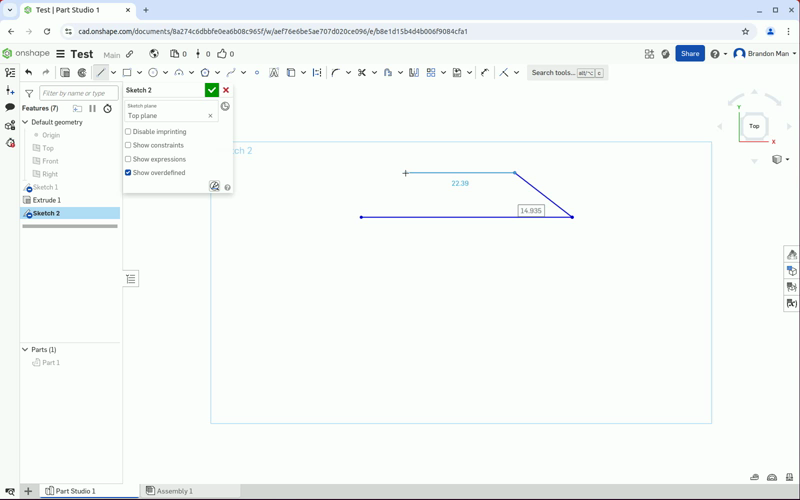
key_up(shift)
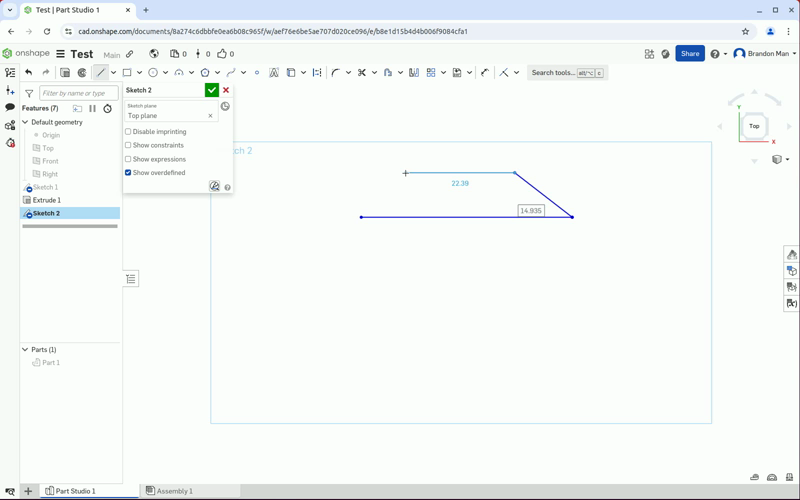
key_down(shift)
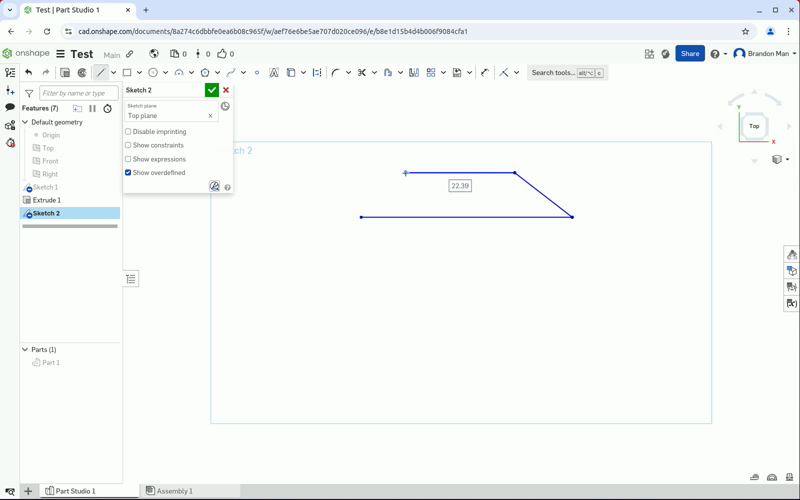
mouse_move(361, 217)
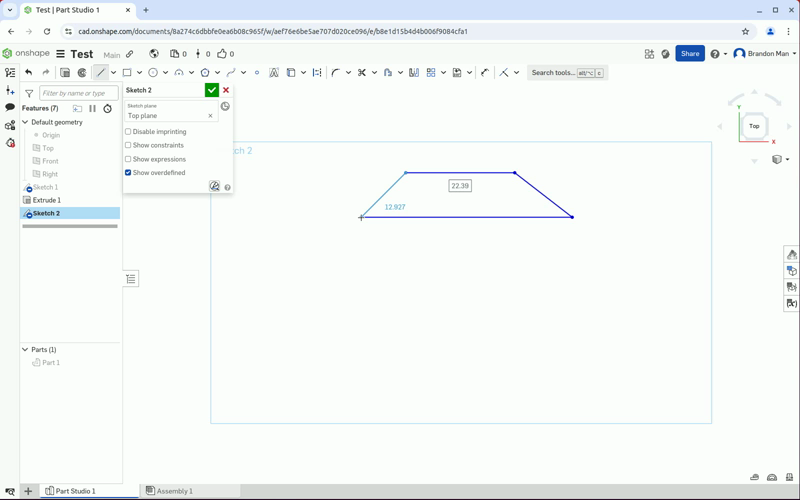
key_up(shift)
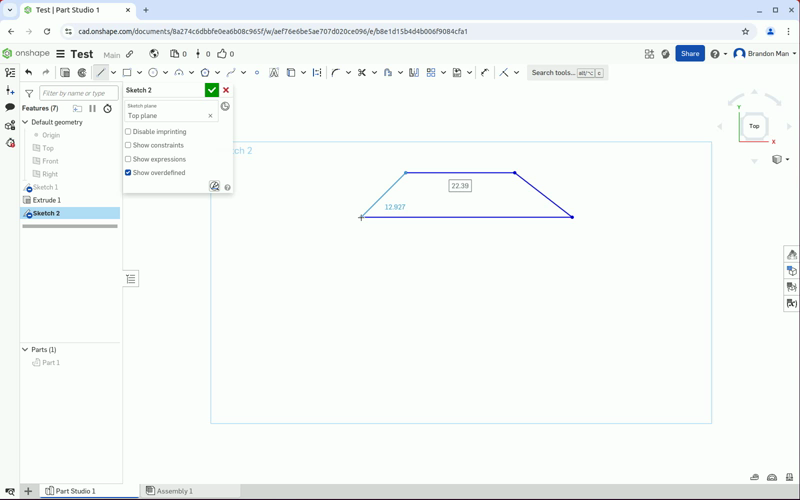
click(361, 217)
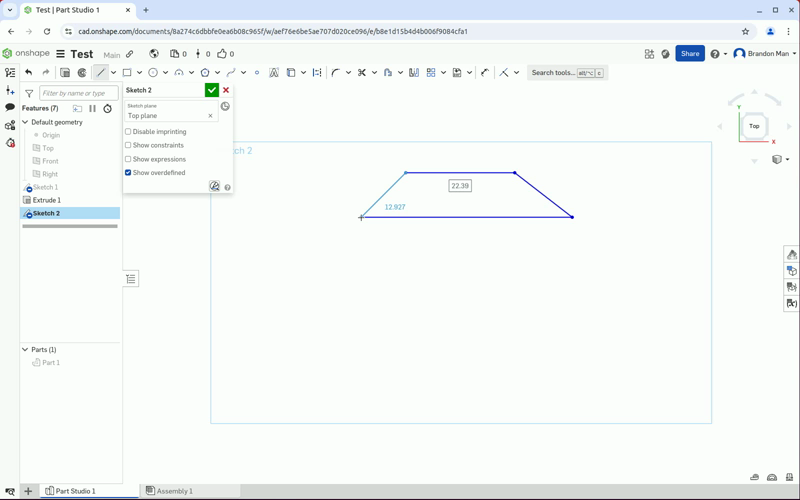
key(esc)
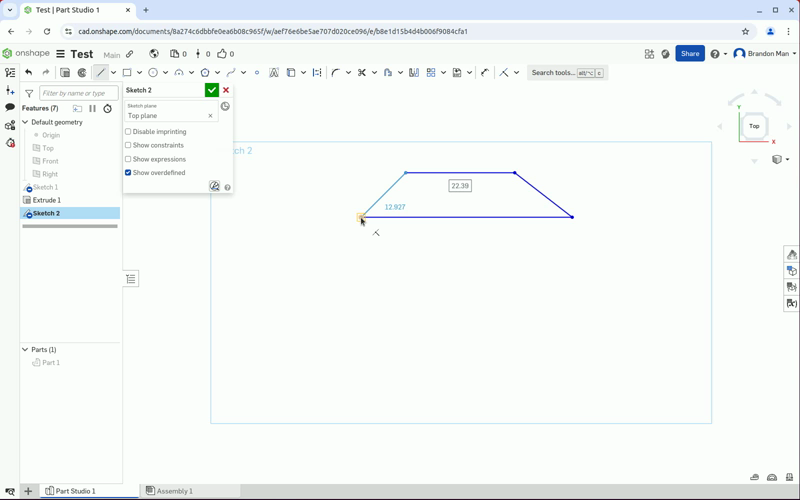
mouse_move(417, 193)
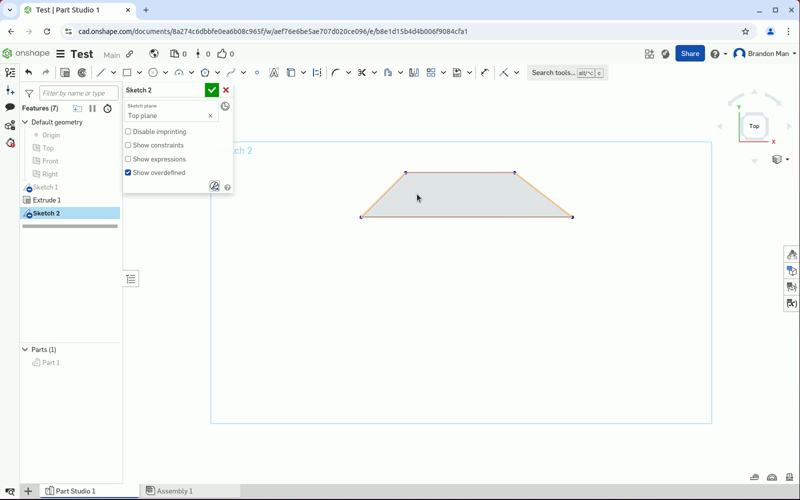
click(417, 193)
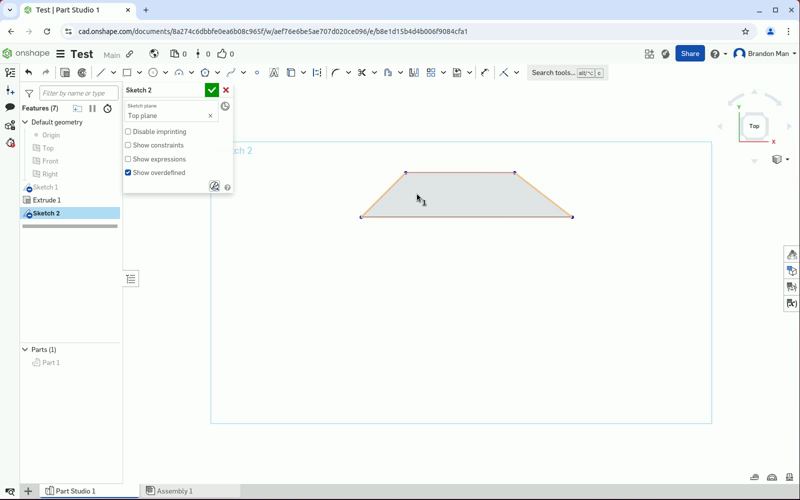
mouse_move(73, 352)
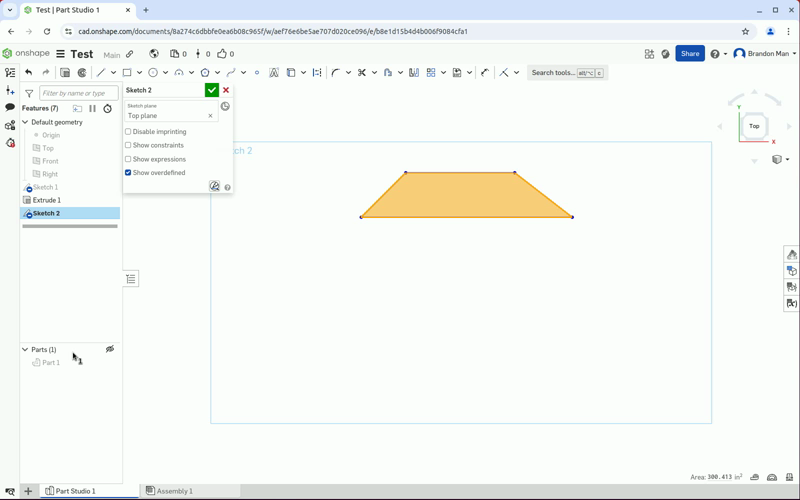
key(shift+y)
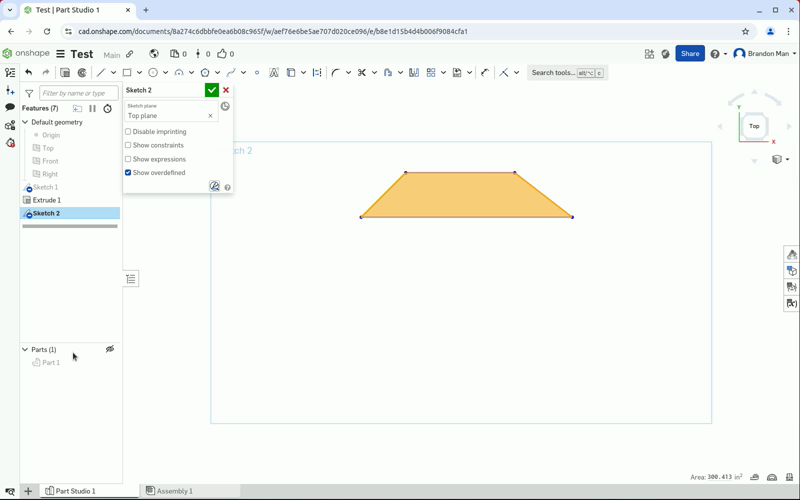
key(shift+e)
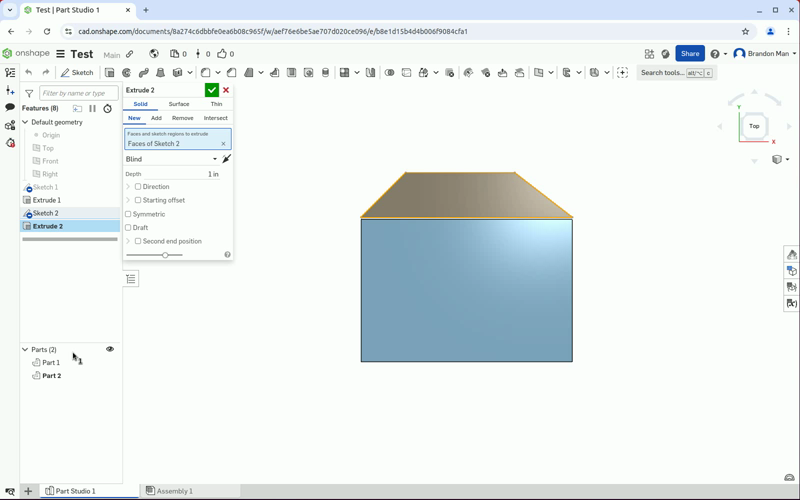
mouse_move(143, 106)
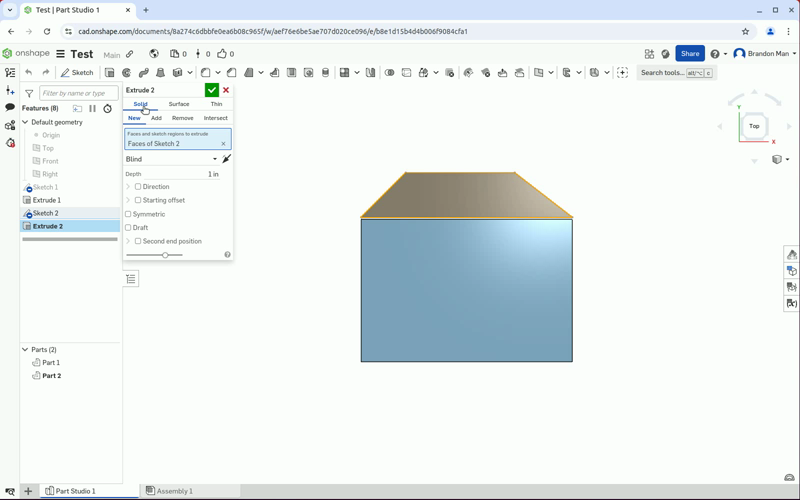
click(143, 106)
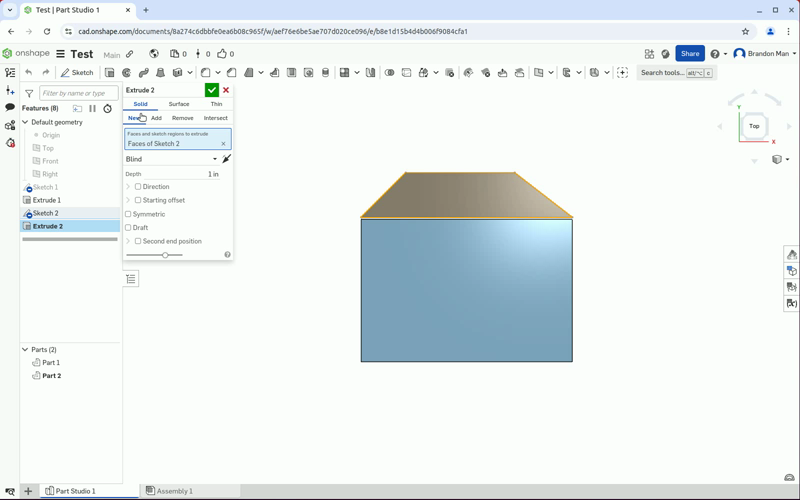
mouse_move(137, 120)
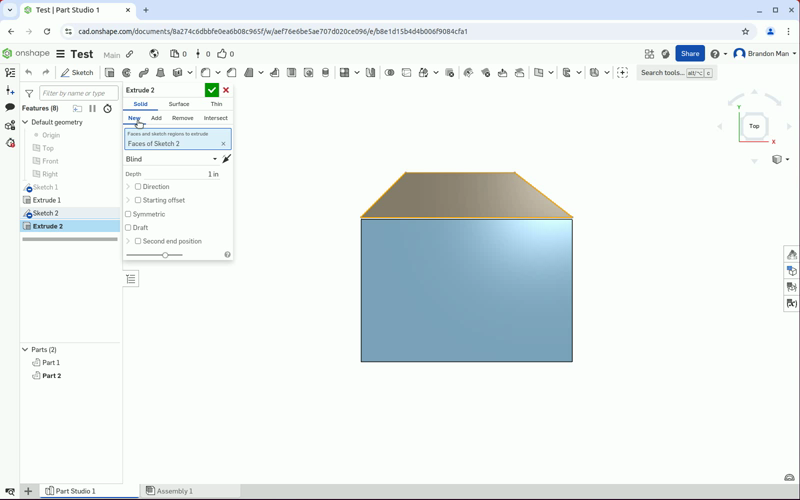
click(137, 120)
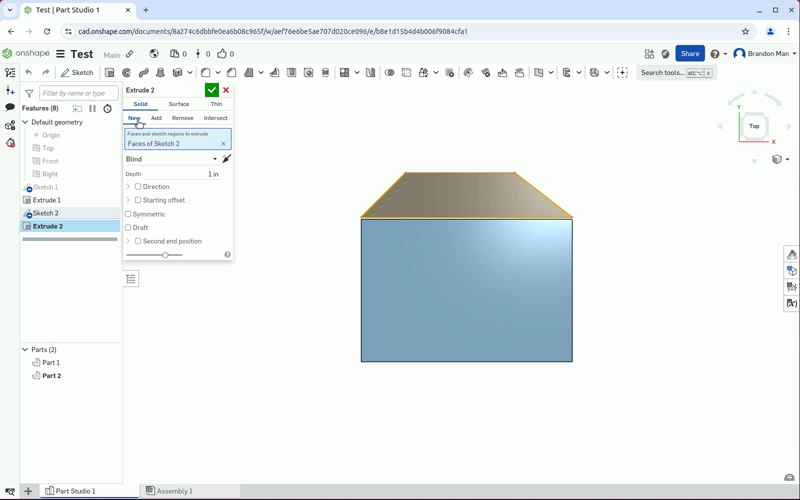
key(tab, 4)
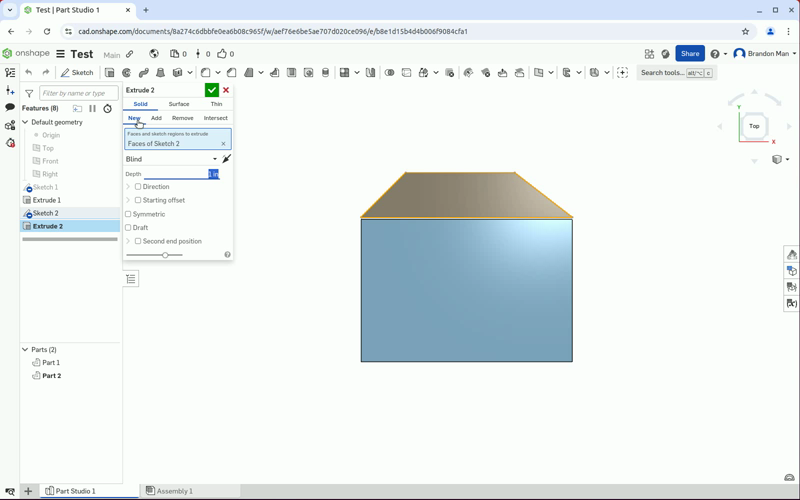
text(8.906)
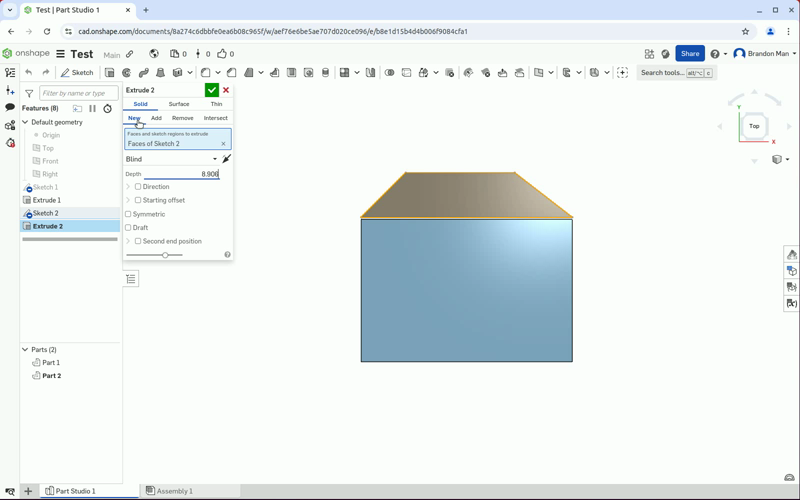
key(enter)
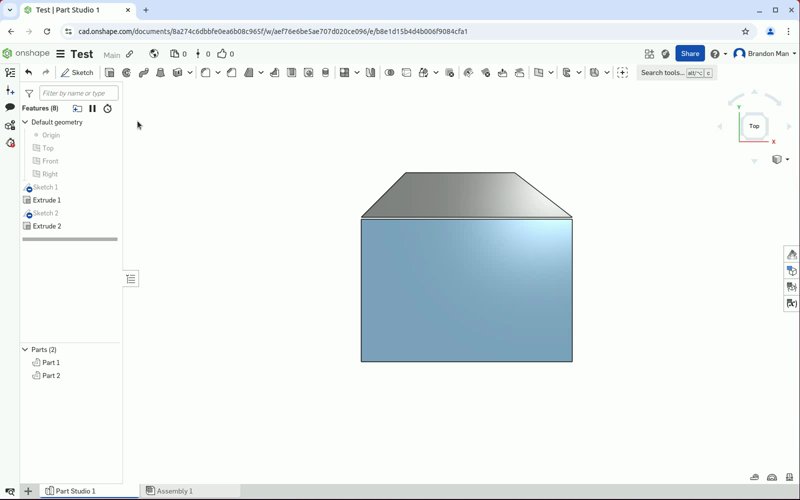
key(shift+h)
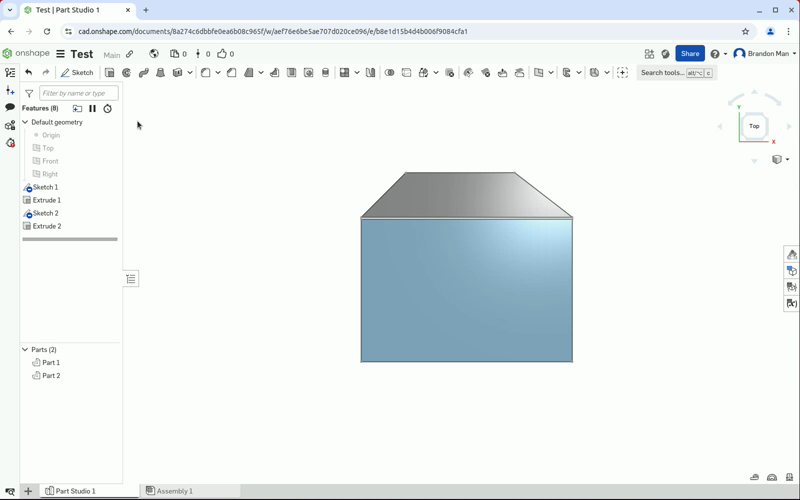
key(shift+h)
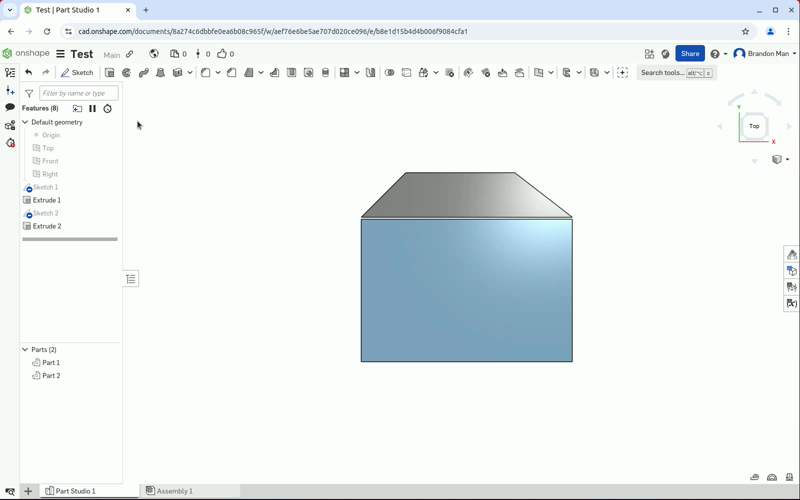
mouse_move(73, 189)
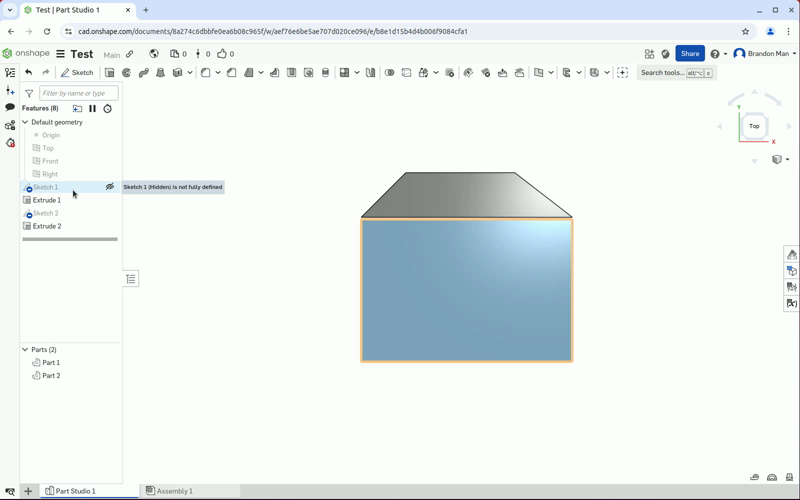
click(73, 189)
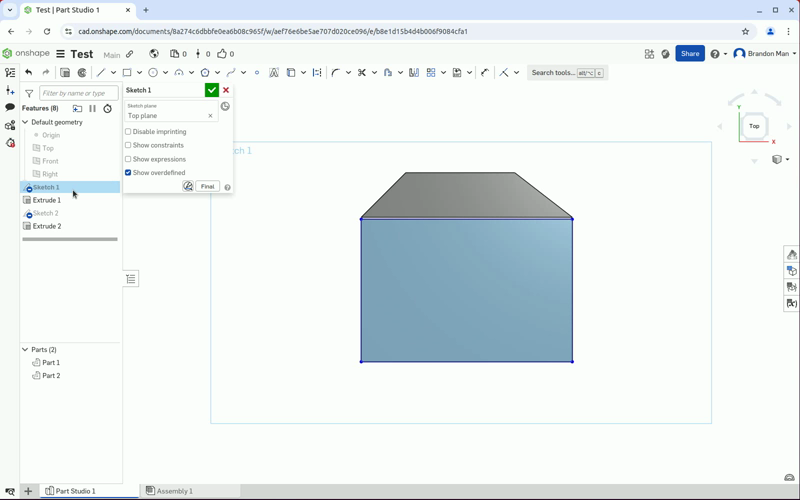
mouse_move(229, 92)
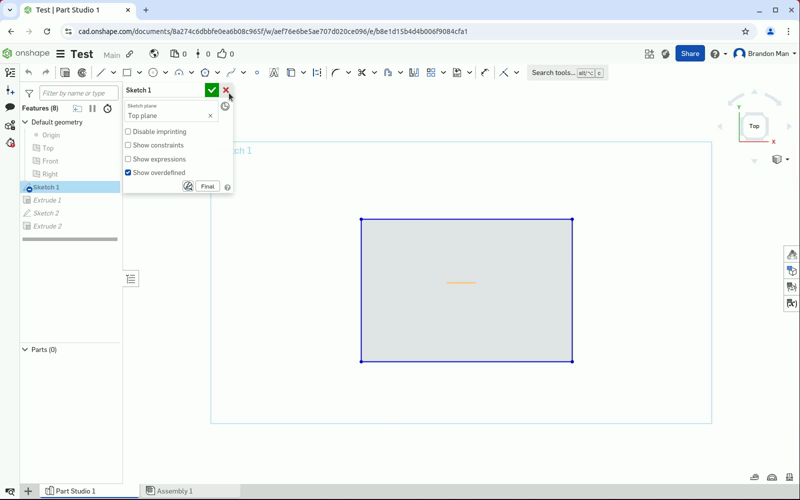
click(229, 92)
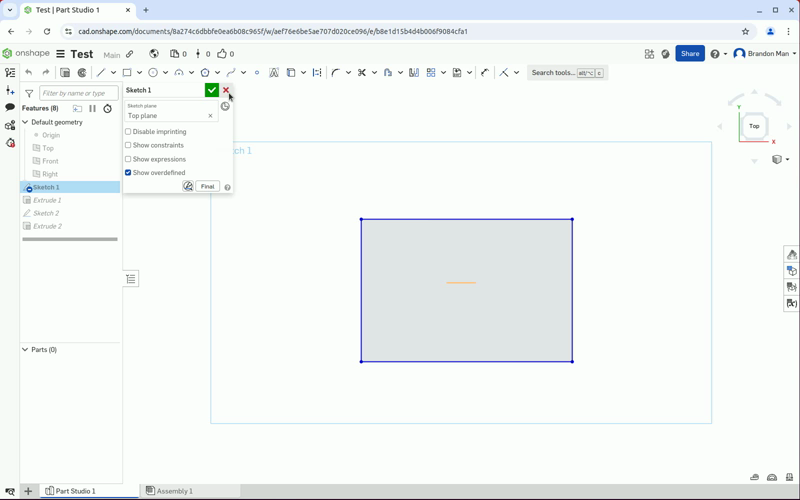
key(shift+s)
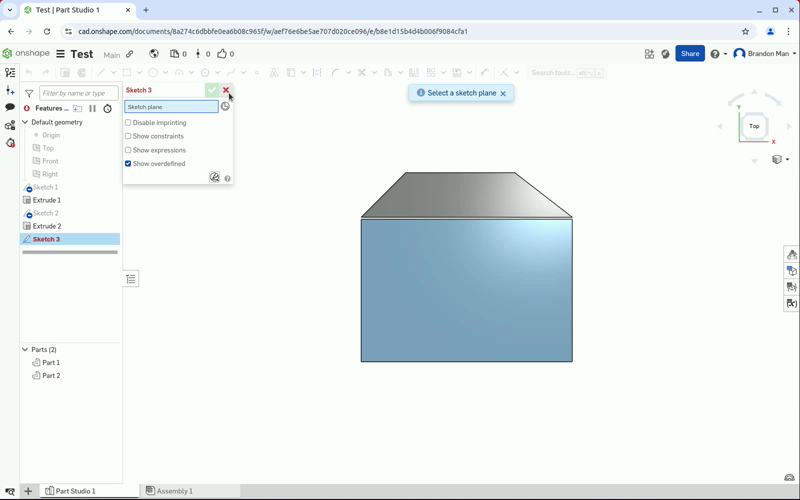
mouse_move(73, 150)
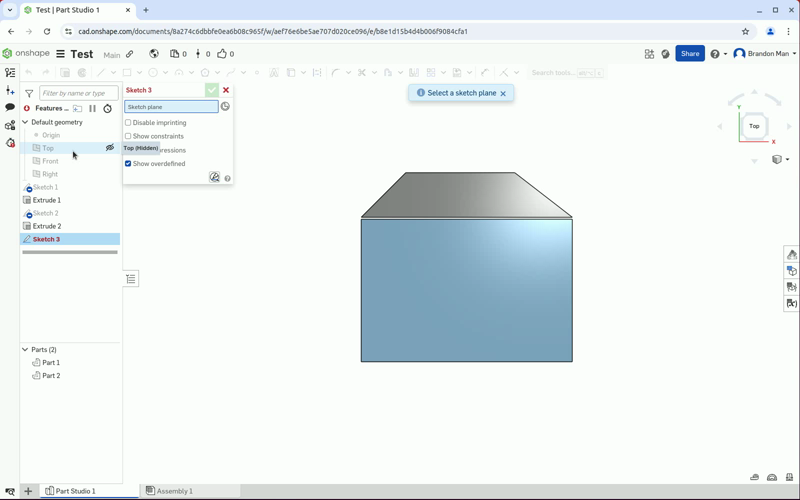
click(73, 150)
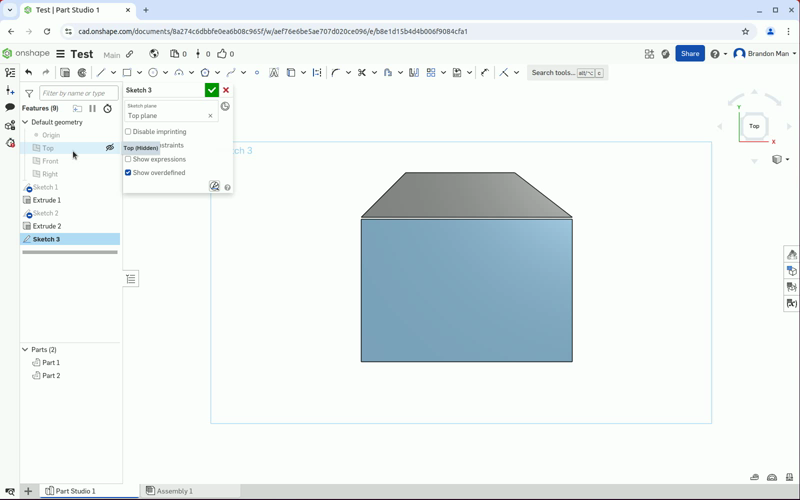
mouse_move(73, 352)
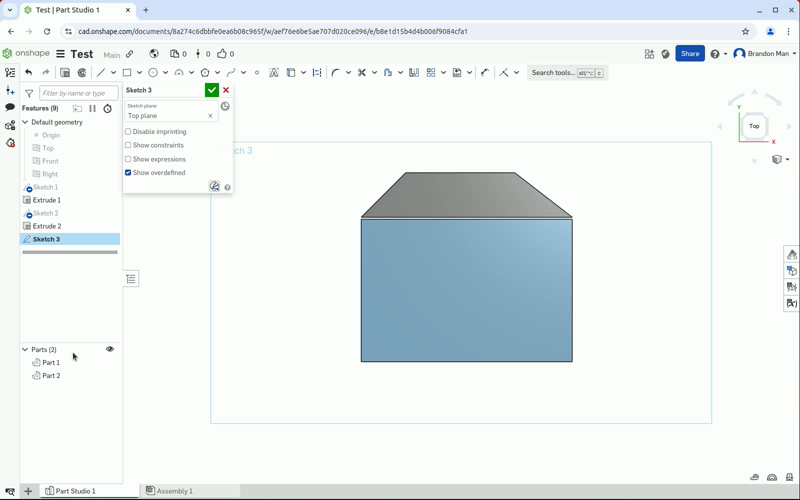
key(y)
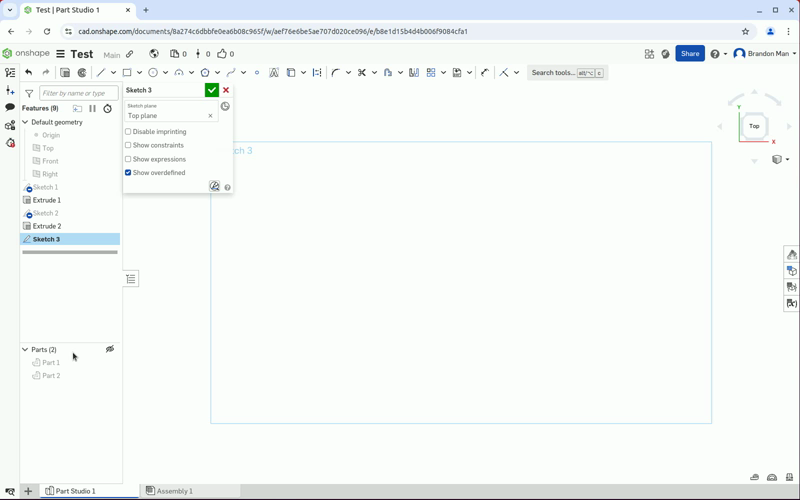
key(c)
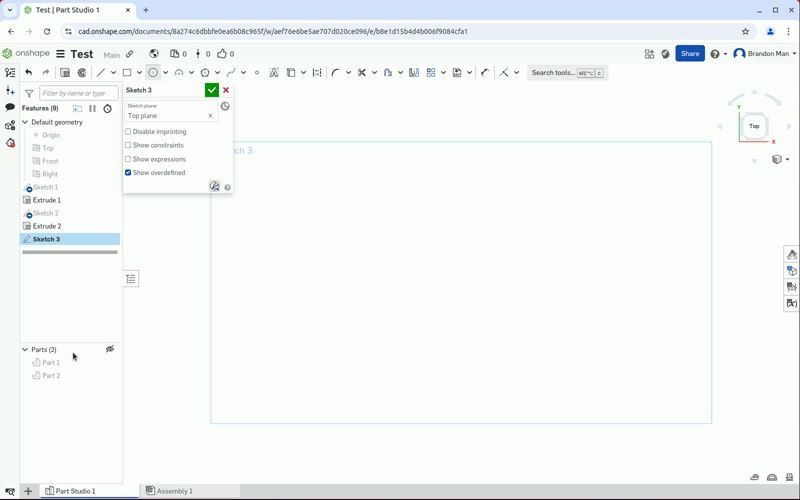
key_down(shift)
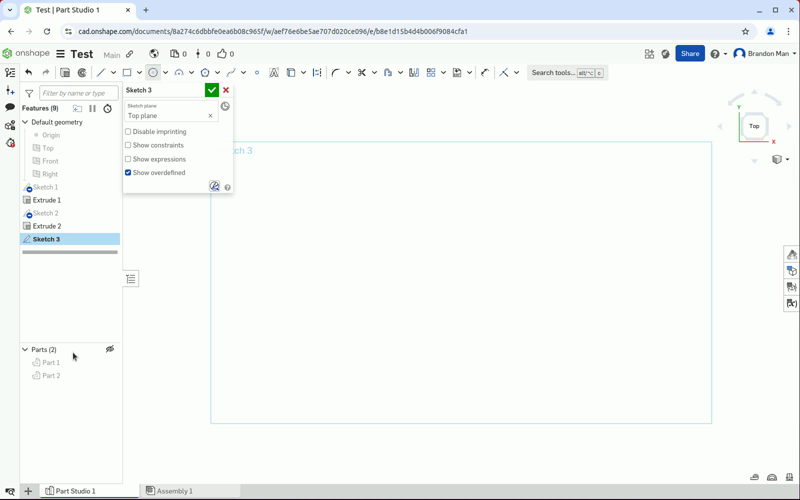
mouse_move(460, 282)
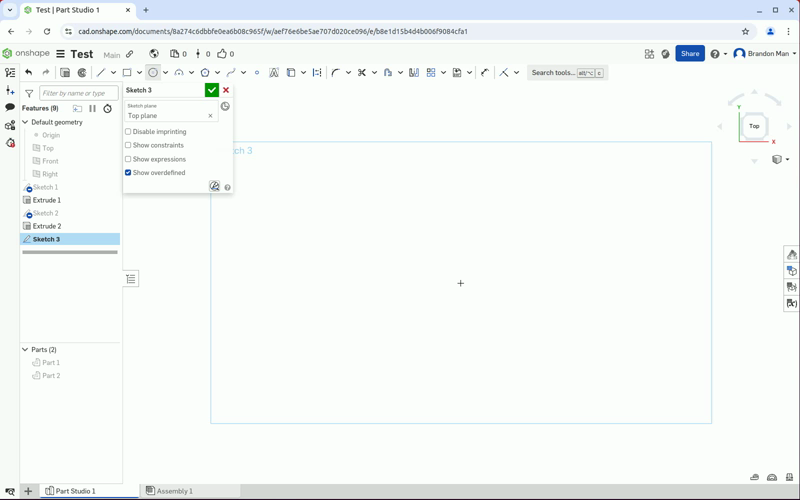
click(460, 282)
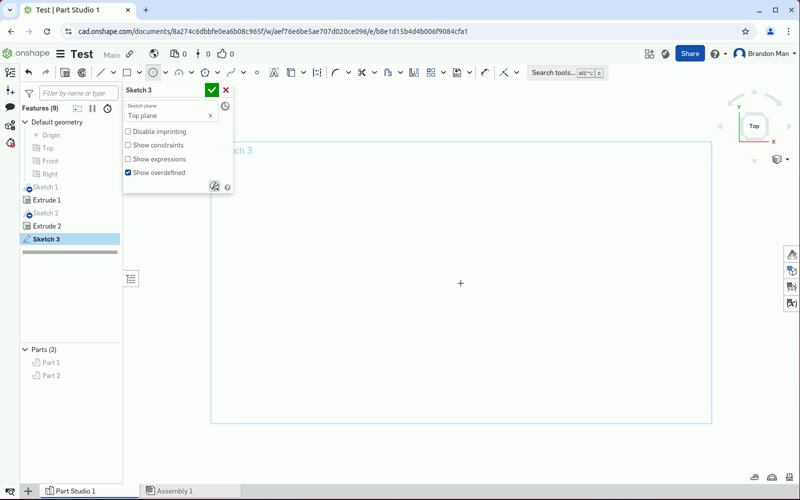
key_up(shift)
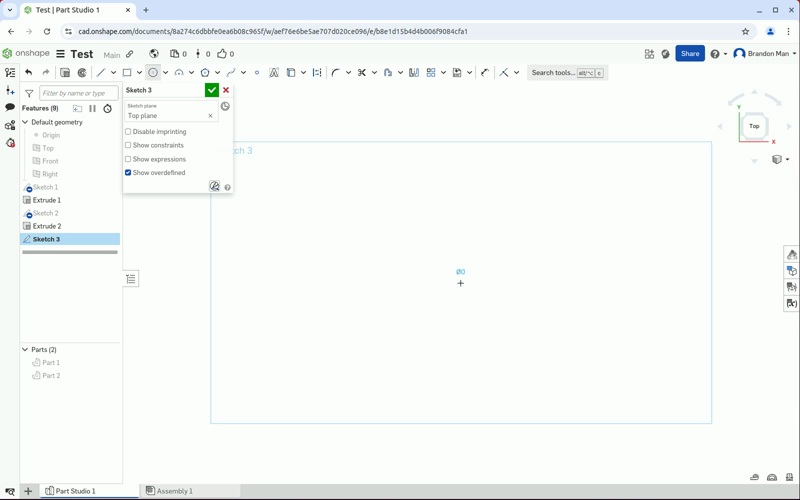
mouse_move(510, 282)
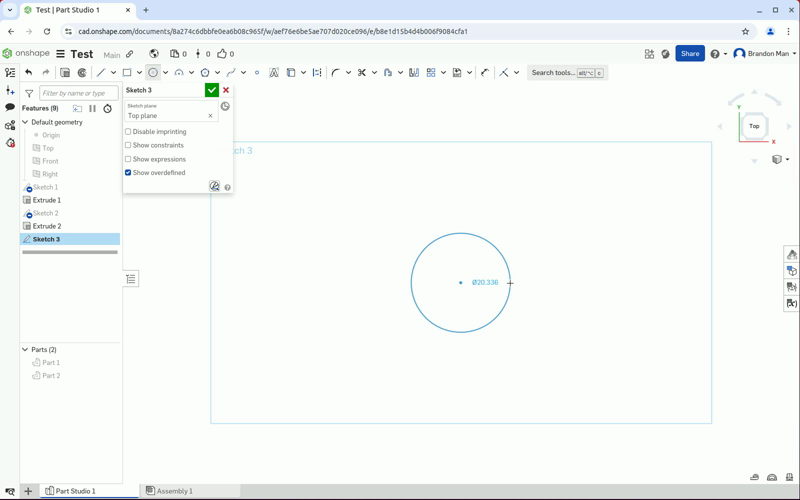
click(510, 282)
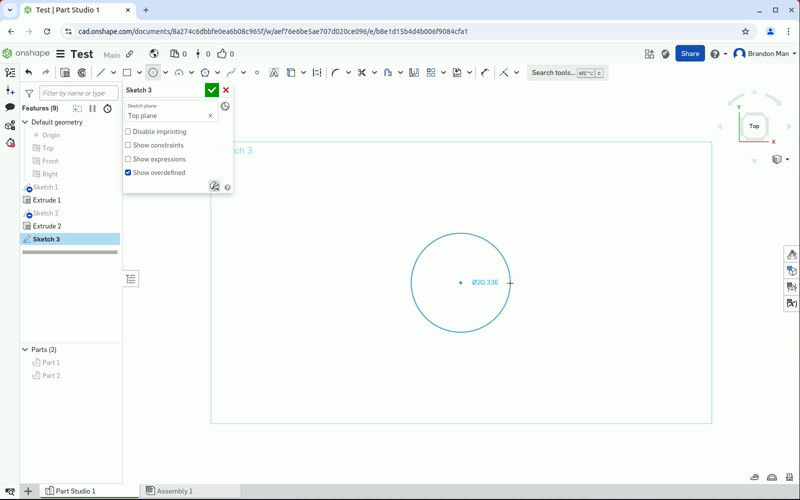
key(esc)
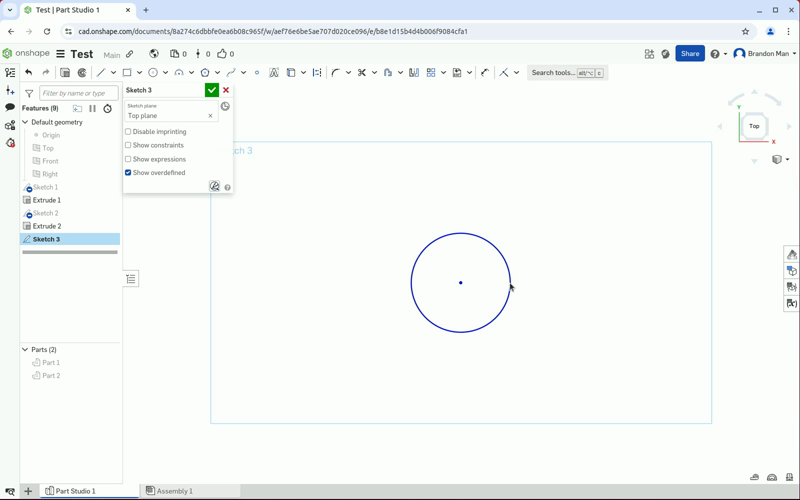
mouse_move(492, 311)
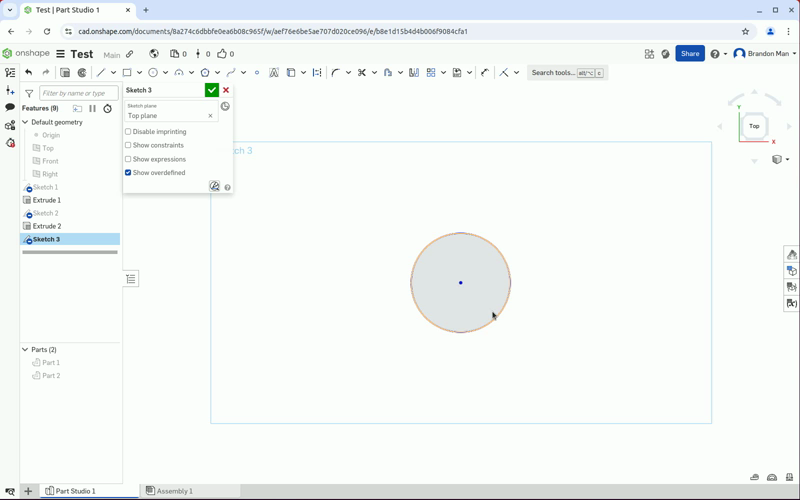
click(492, 311)
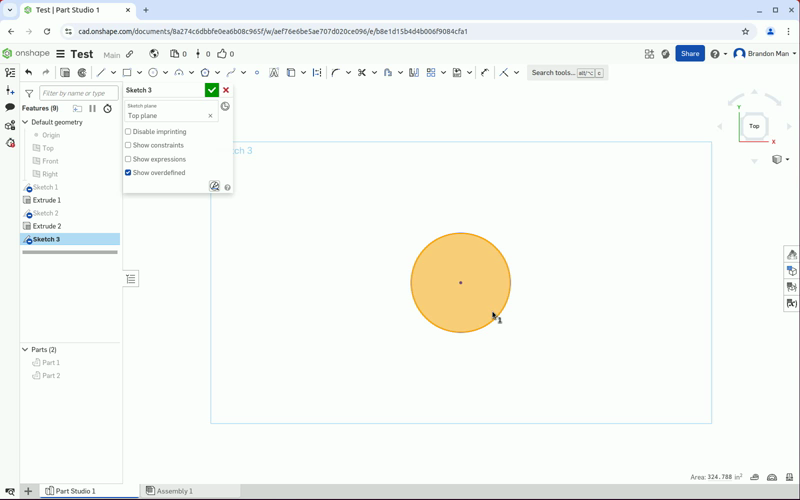
mouse_move(73, 352)
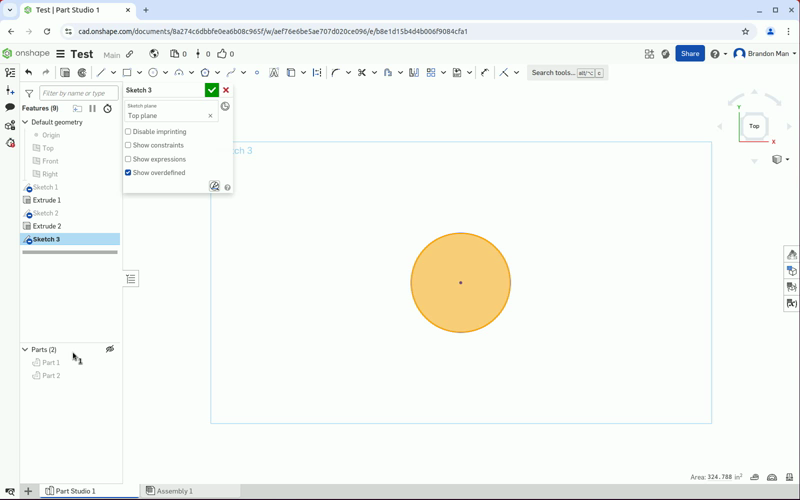
key(shift+y)
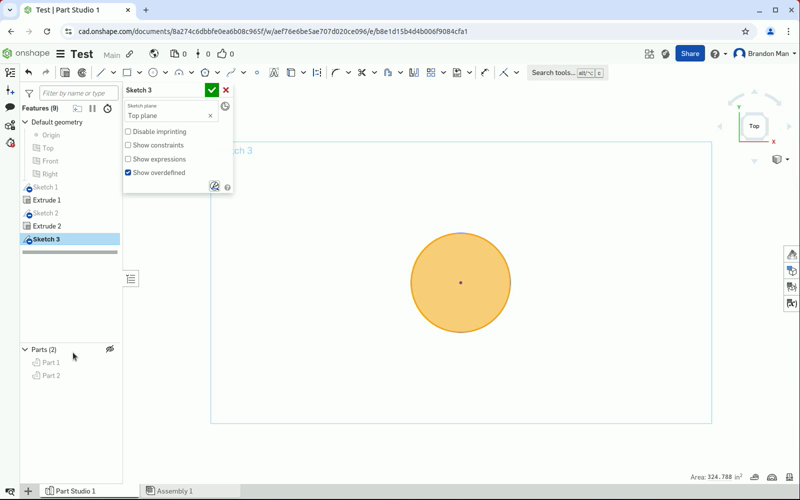
key(shift+e)
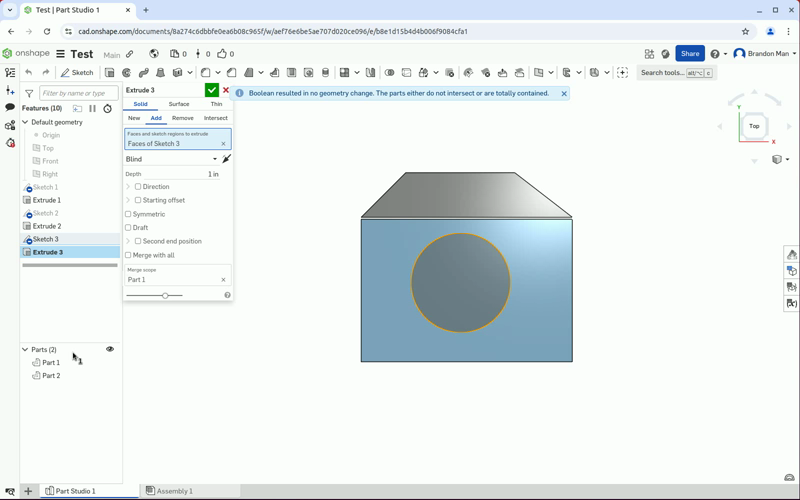
mouse_move(143, 106)
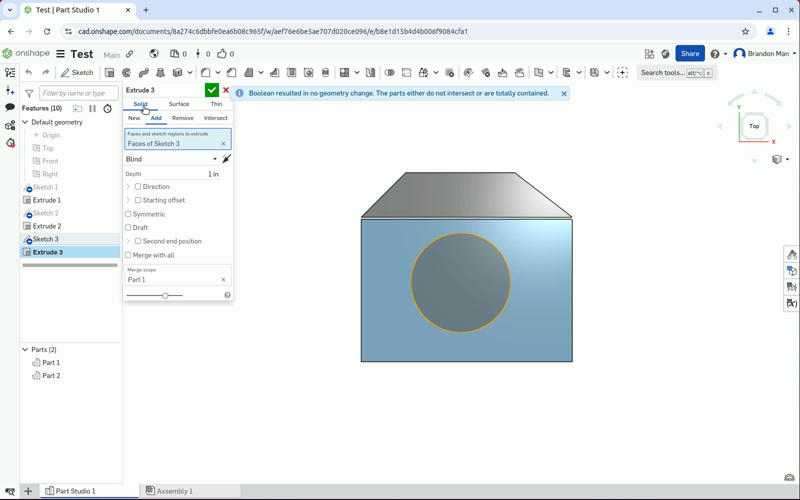
click(143, 106)
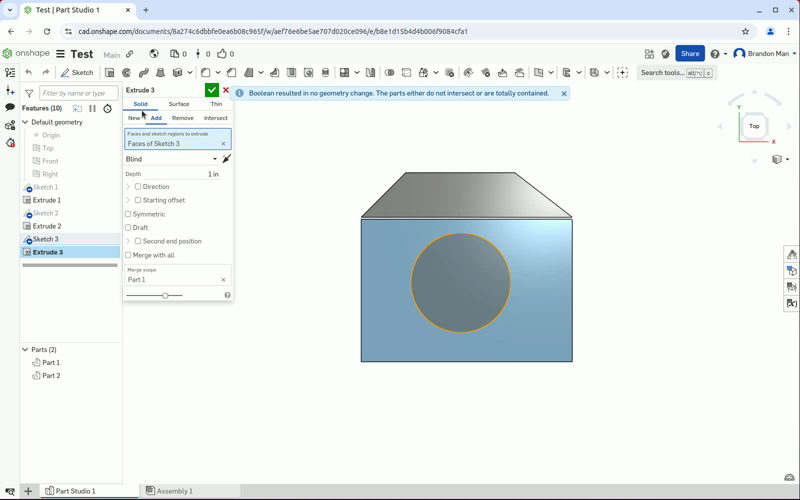
mouse_move(137, 120)
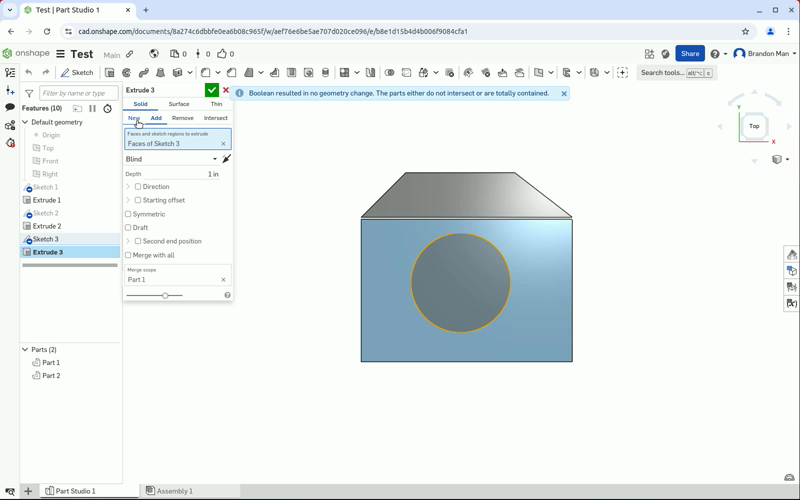
click(137, 120)
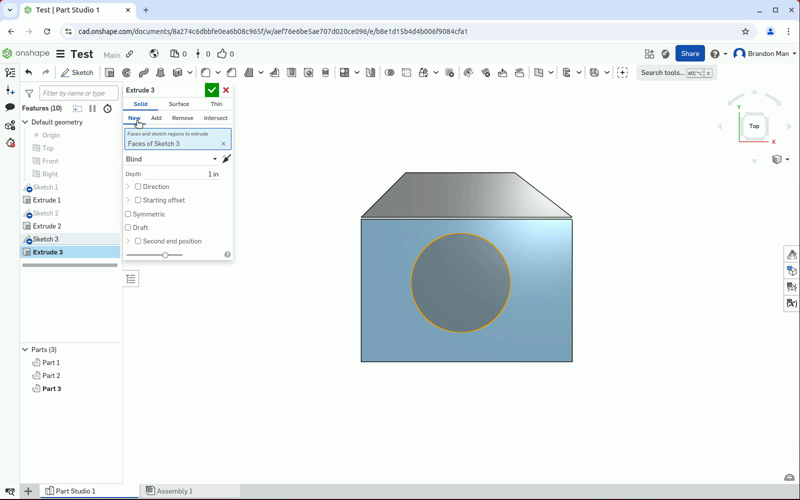
key(tab, 4)
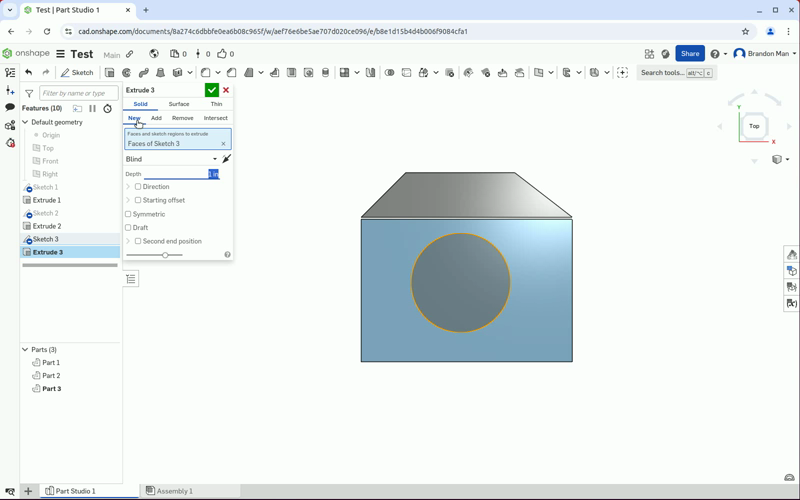
text(17.331)
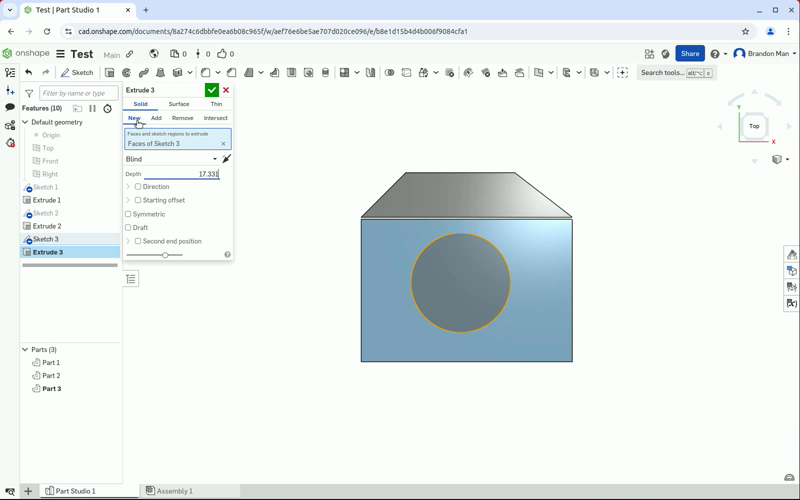
key(enter)
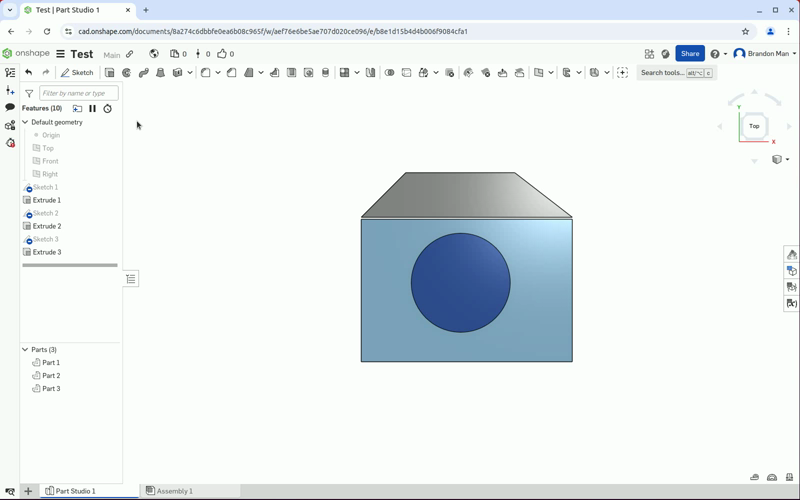
key(shift+h)
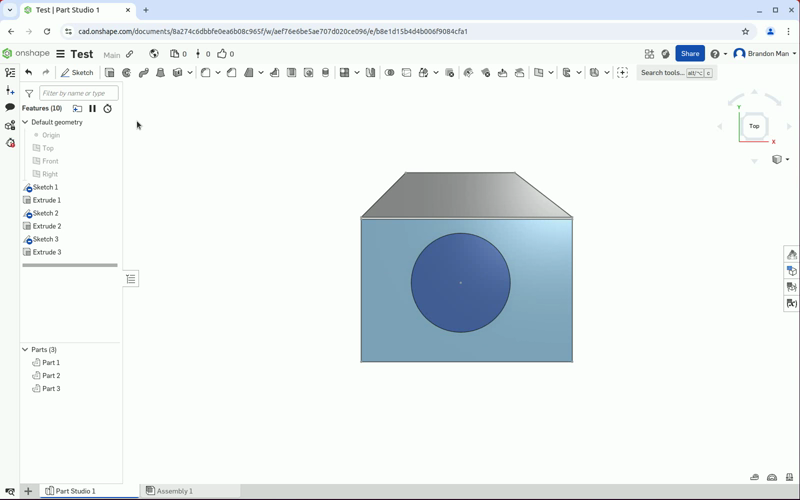
key(shift+h)
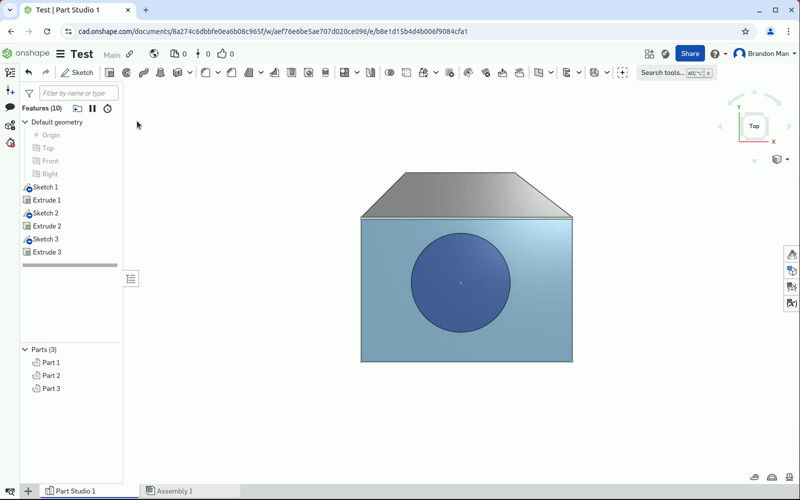
key(shift+7)
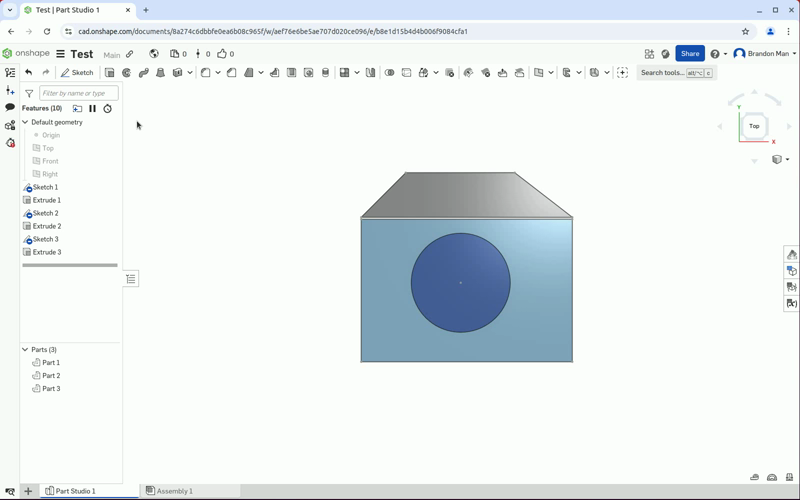
key(up, 3)
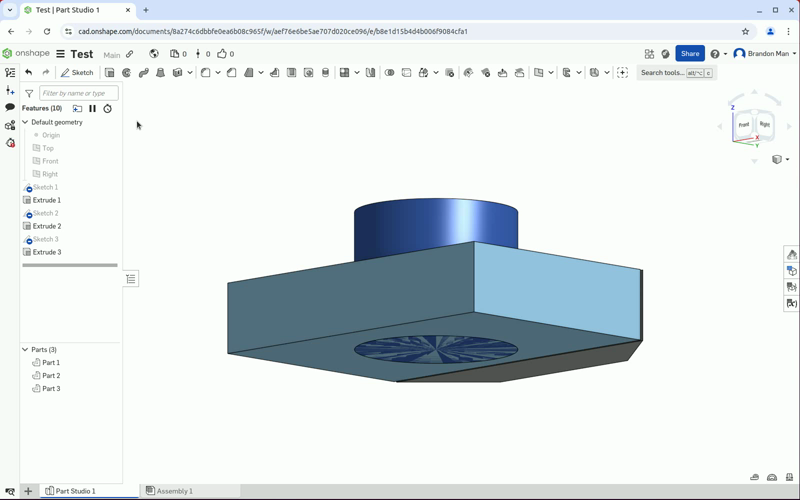
key(left, 3)
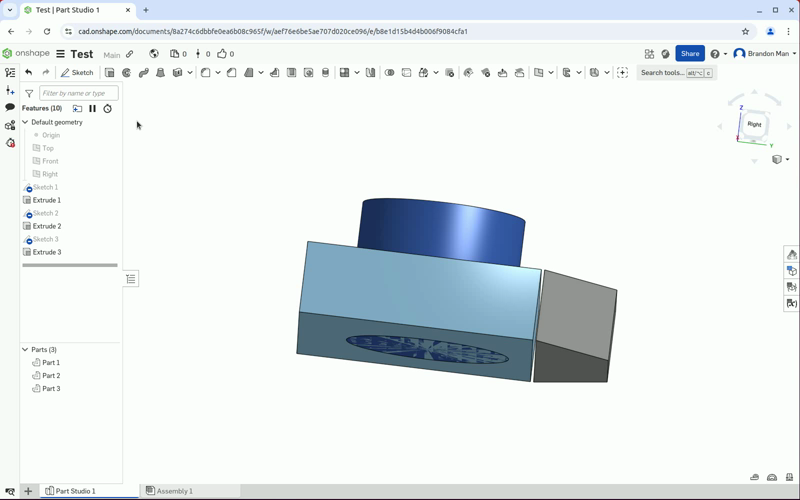
key(right, 3)
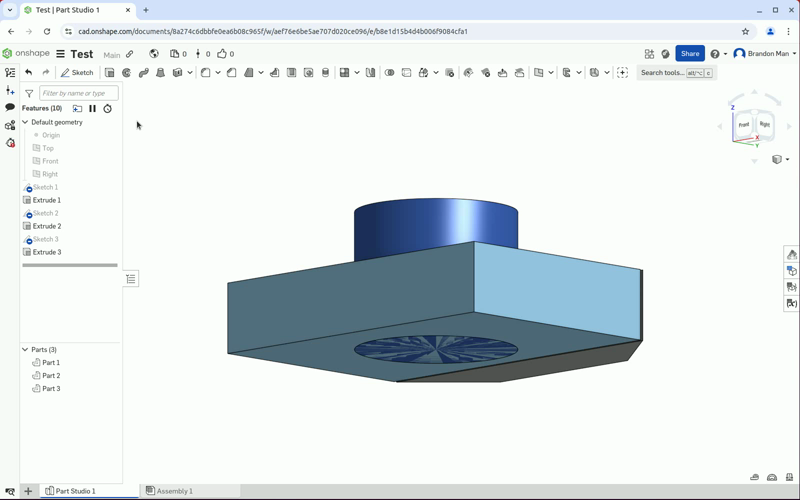
key(down, 3)
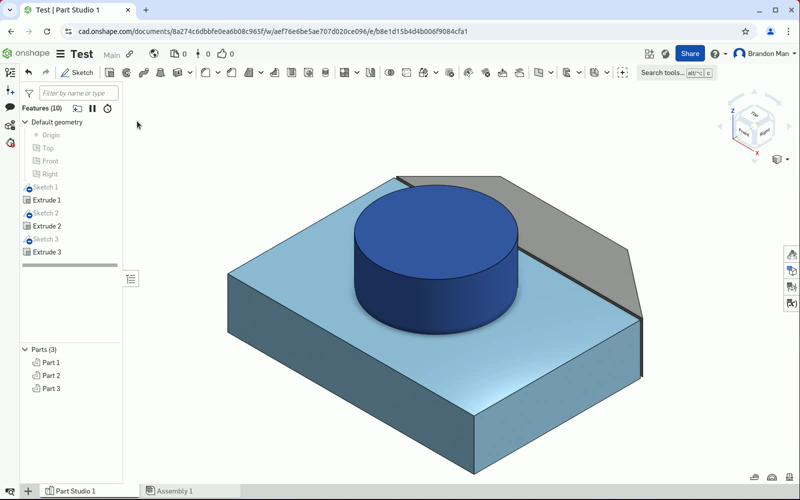
mouse_move(73, 189)
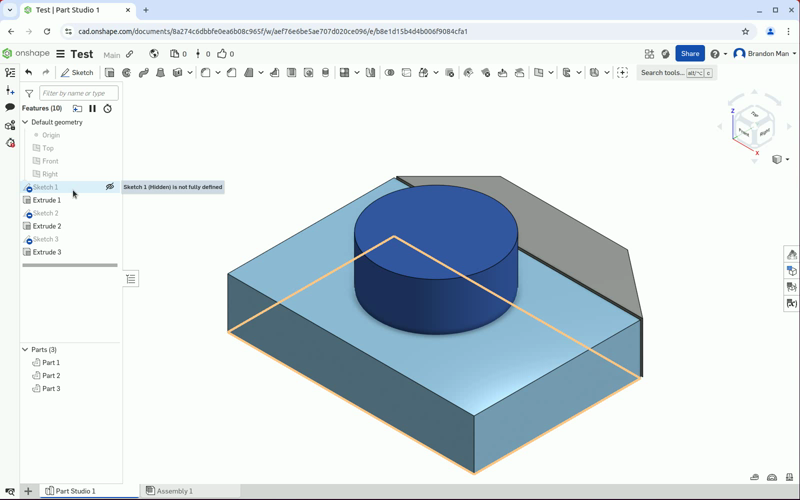
click(73, 189)